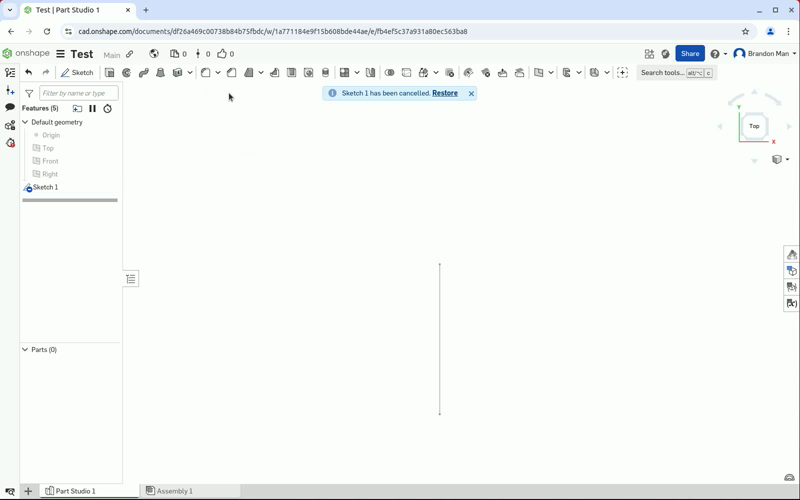
key(shift+h)
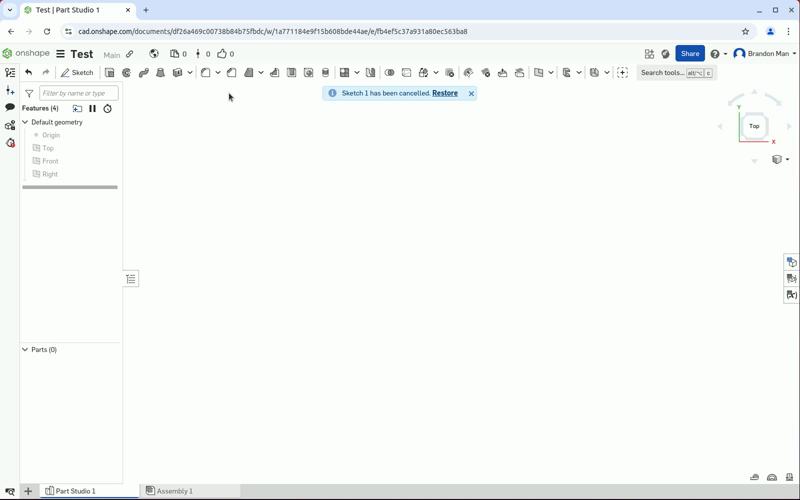
mouse_move(73, 352)
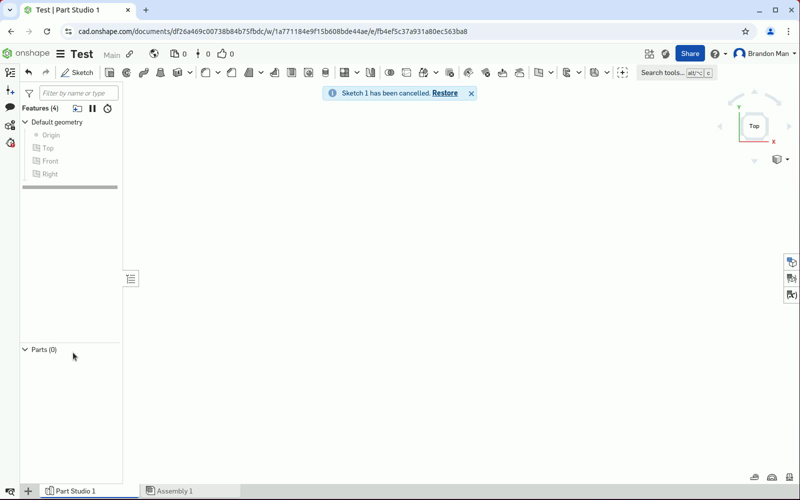
key(y)
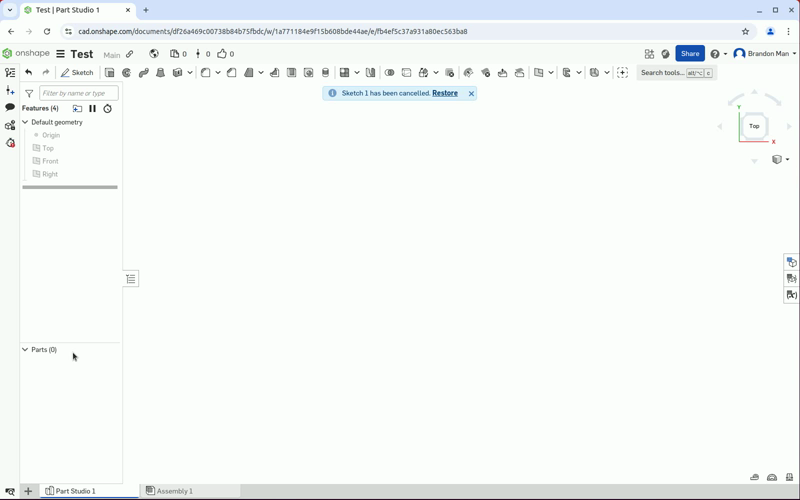
key(shift+p)
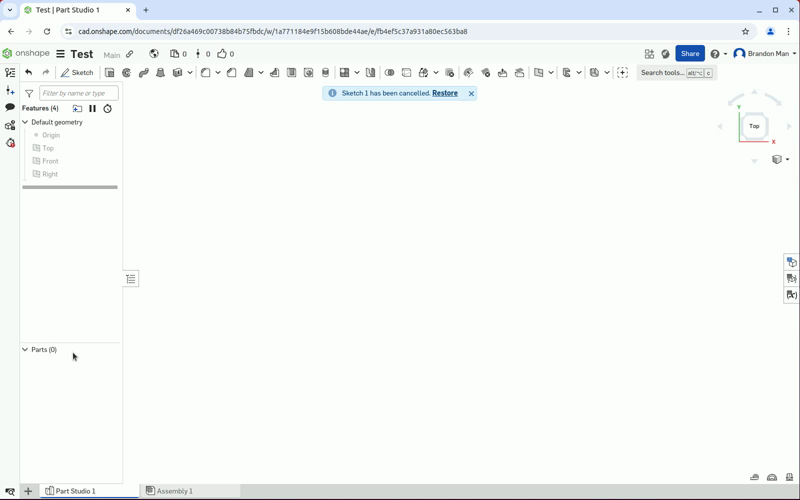
key(space)
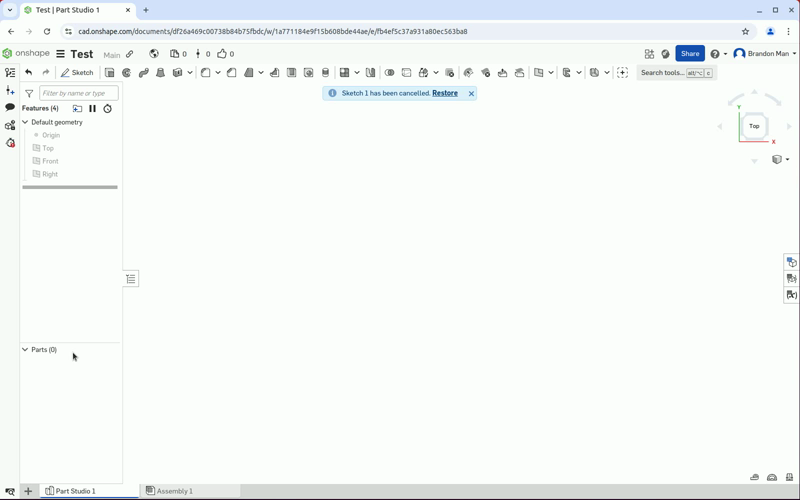
key_down(shift)
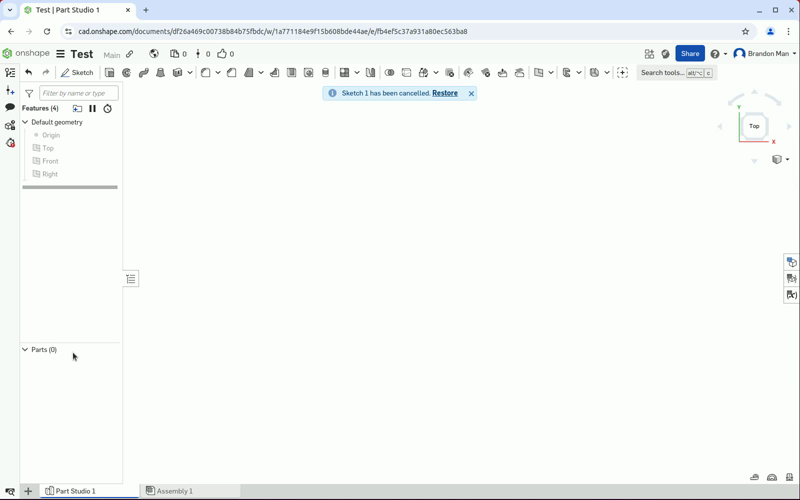
key(up)
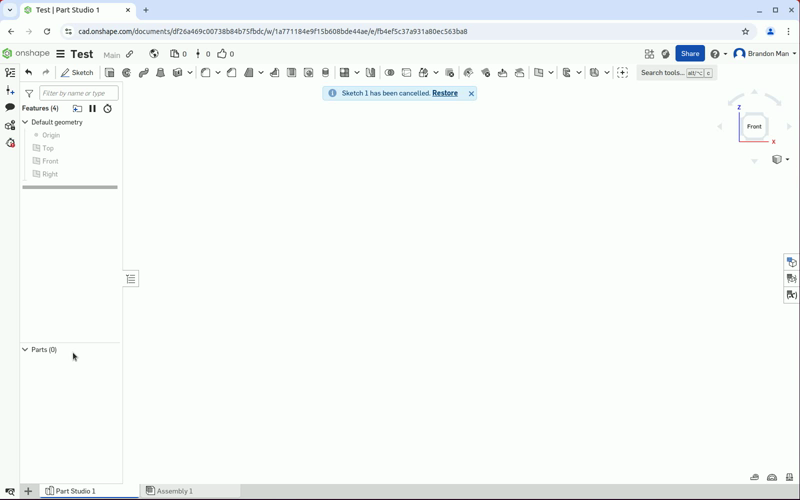
key_up(shift)
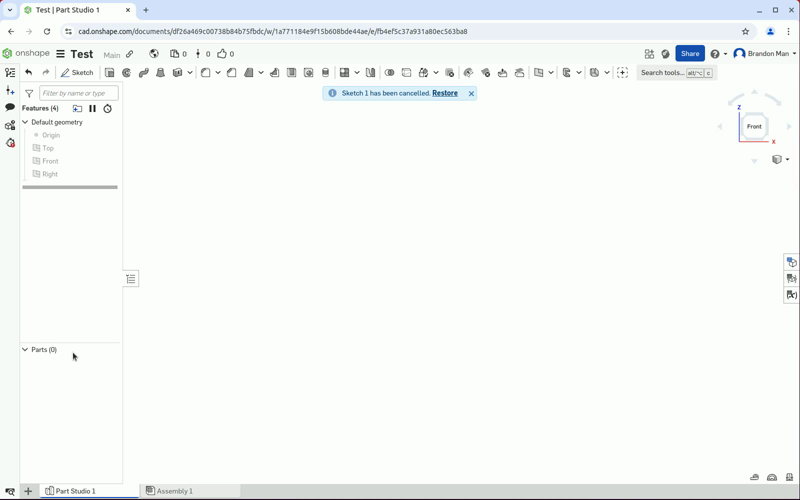
mouse_move(73, 352)
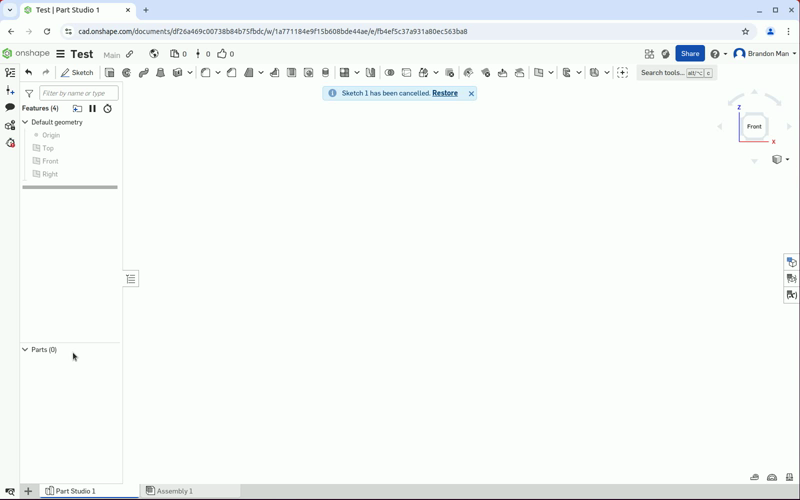
key(shift+y)
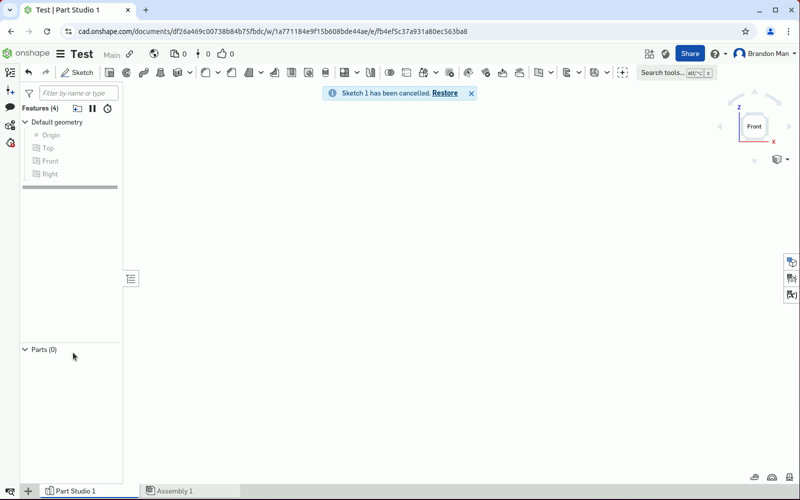
key(shift+s)
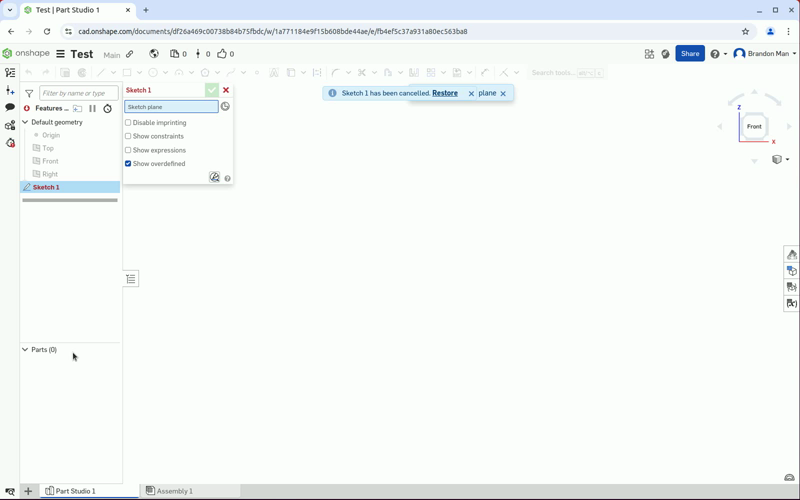
mouse_move(73, 163)
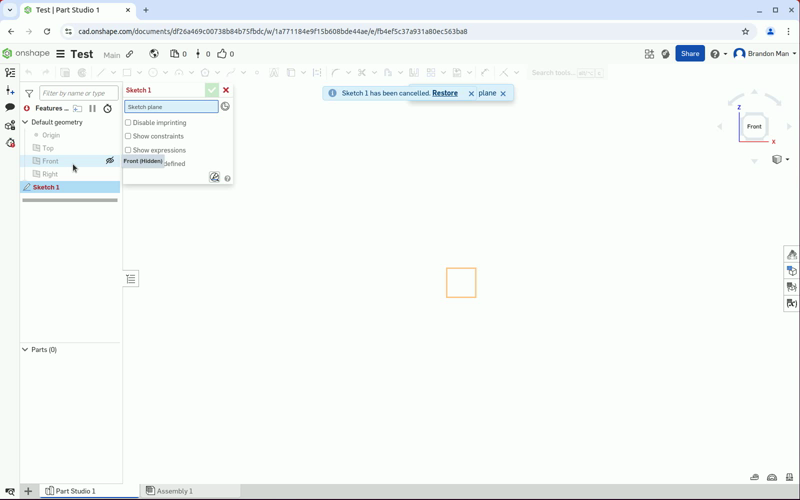
click(73, 163)
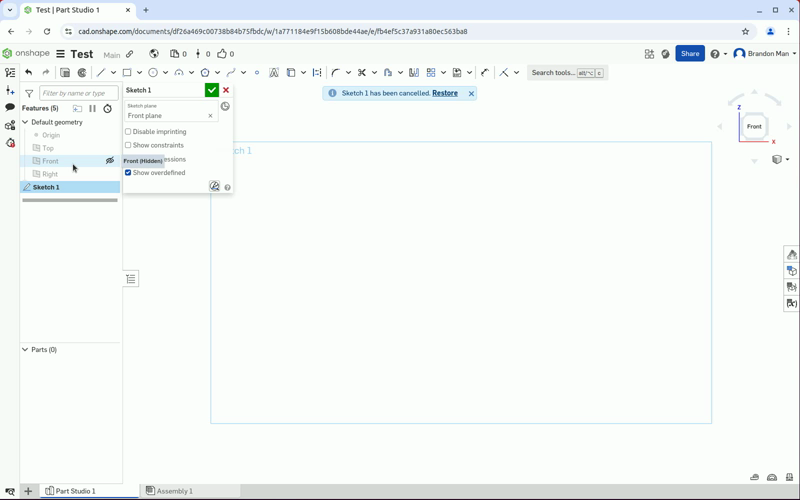
mouse_move(73, 352)
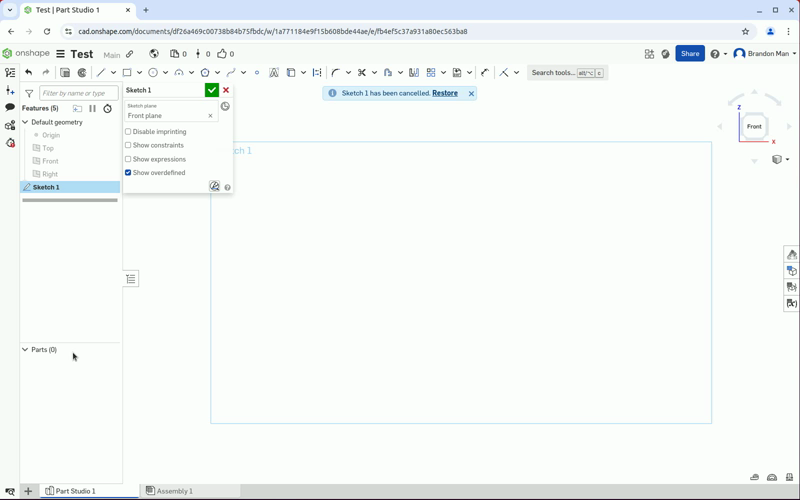
key(y)
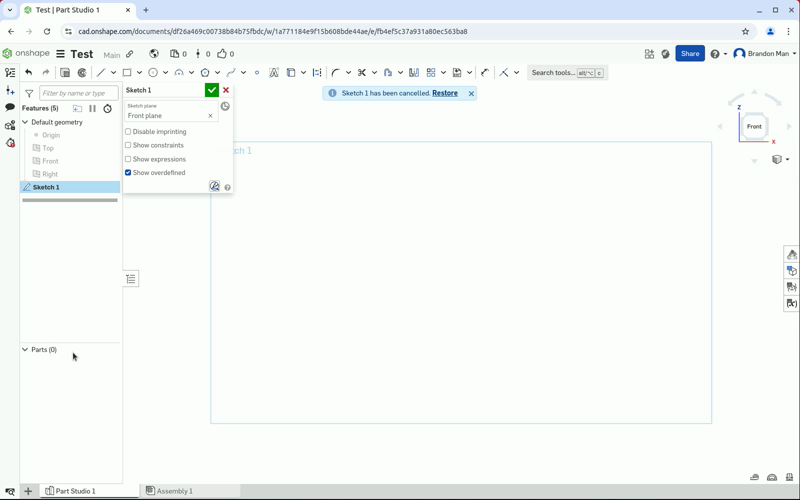
key(c)
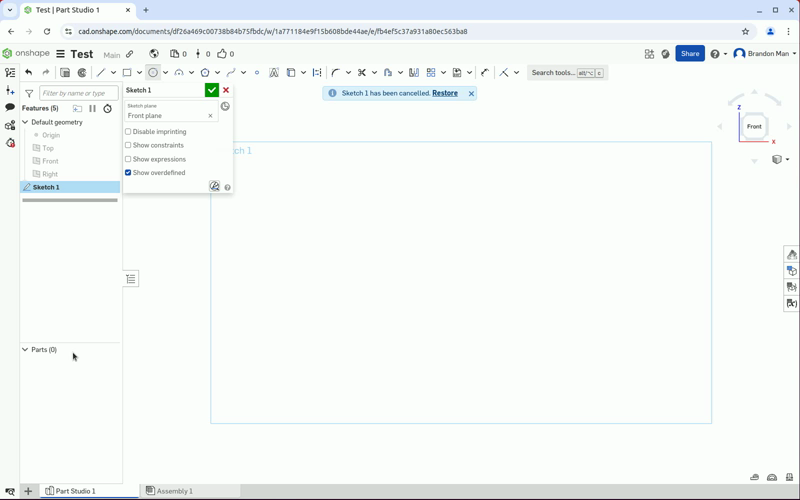
key_down(shift)
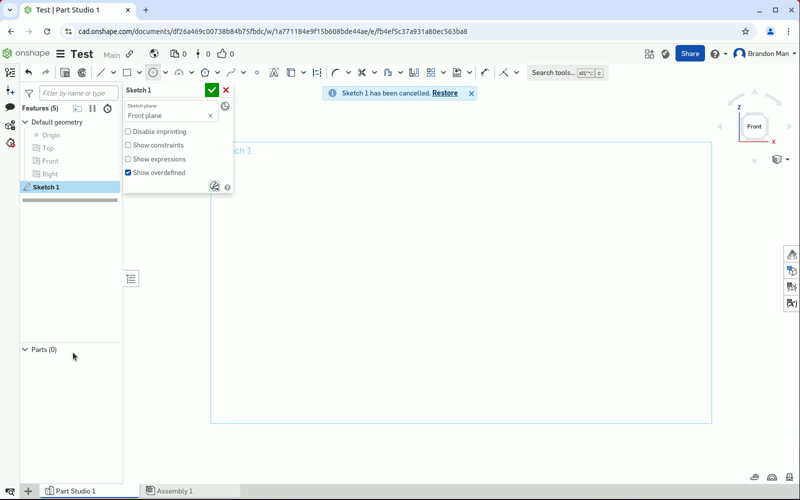
mouse_move(461, 282)
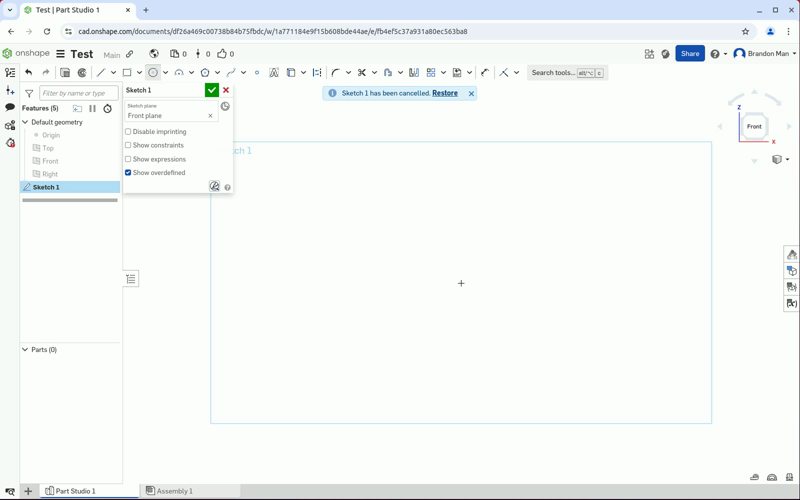
click(461, 282)
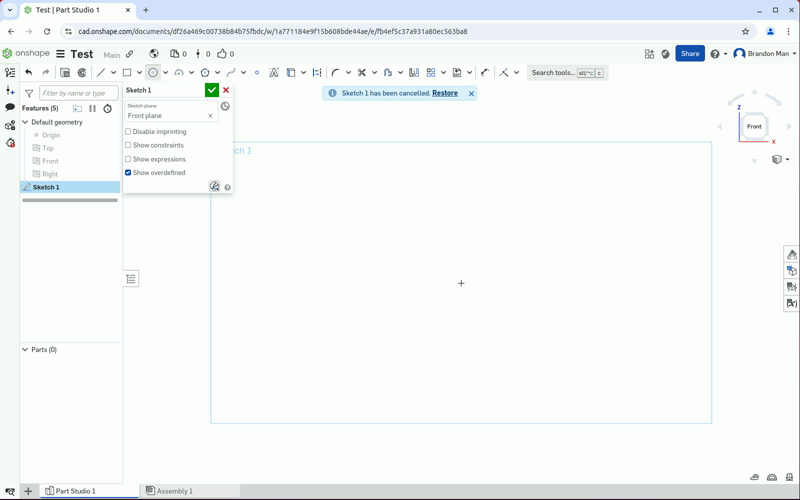
key_up(shift)
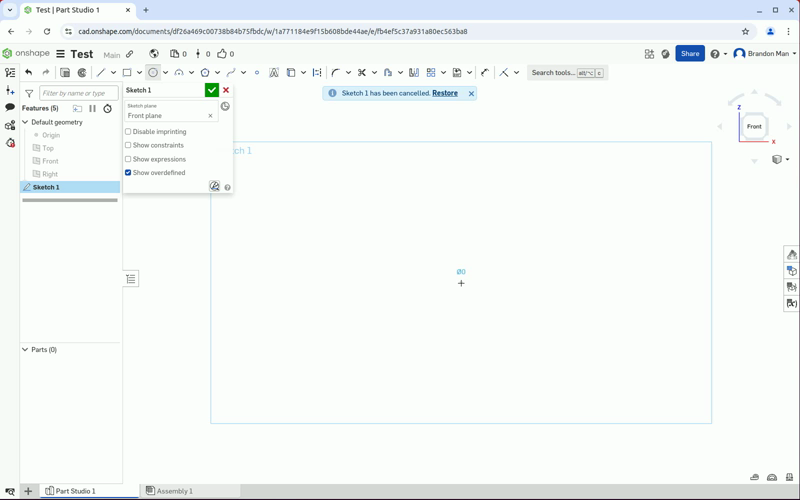
mouse_move(574, 282)
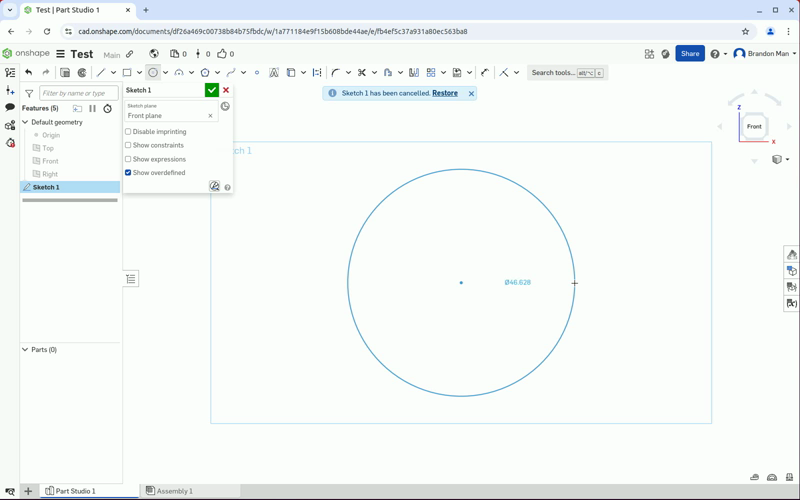
click(574, 282)
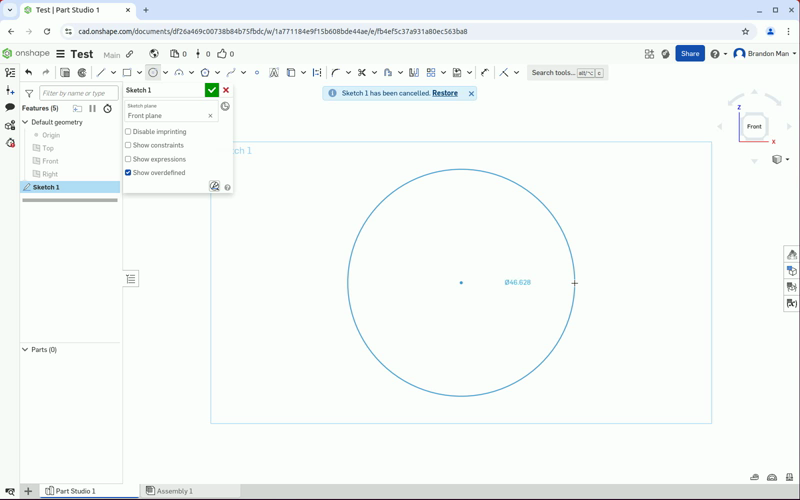
key(esc)
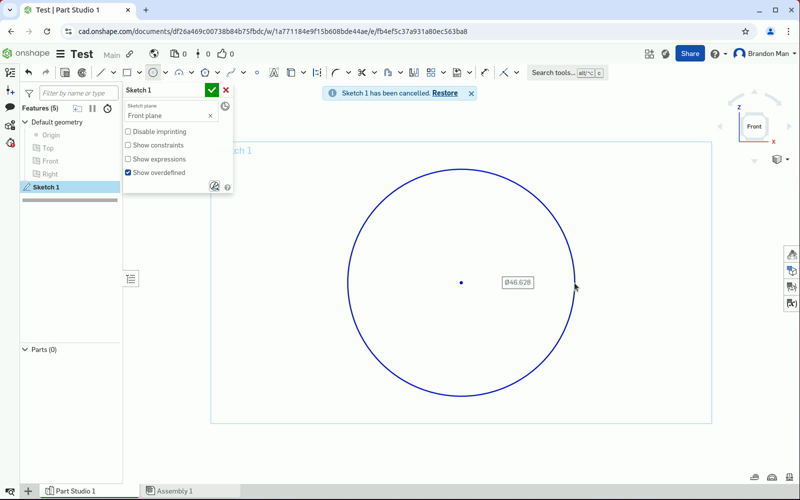
mouse_move(473, 345)
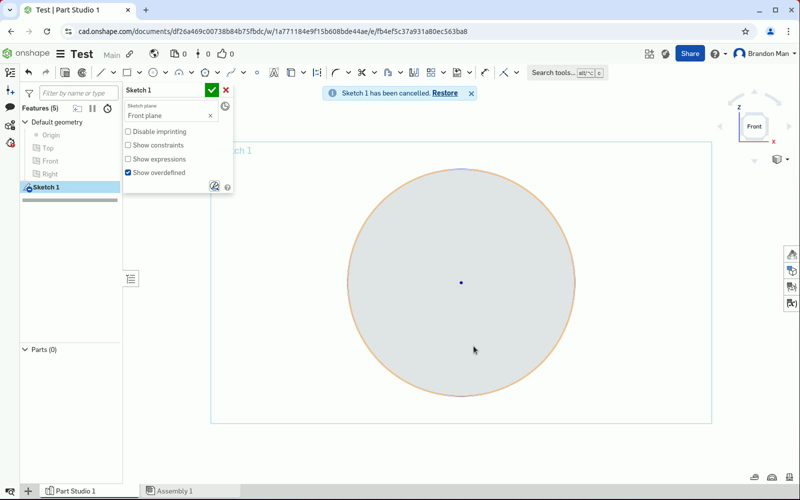
click(473, 345)
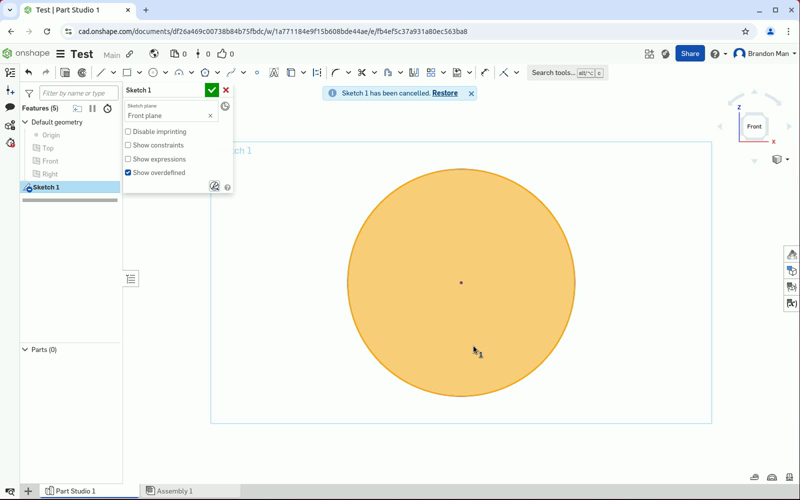
mouse_move(73, 352)
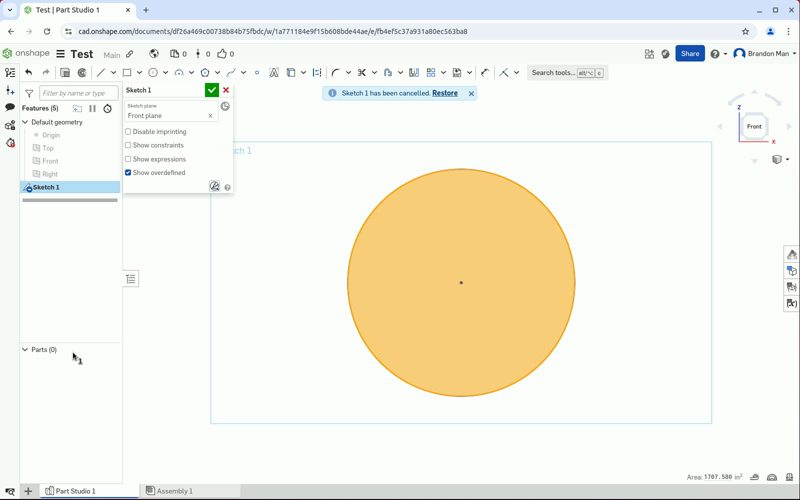
key(shift+y)
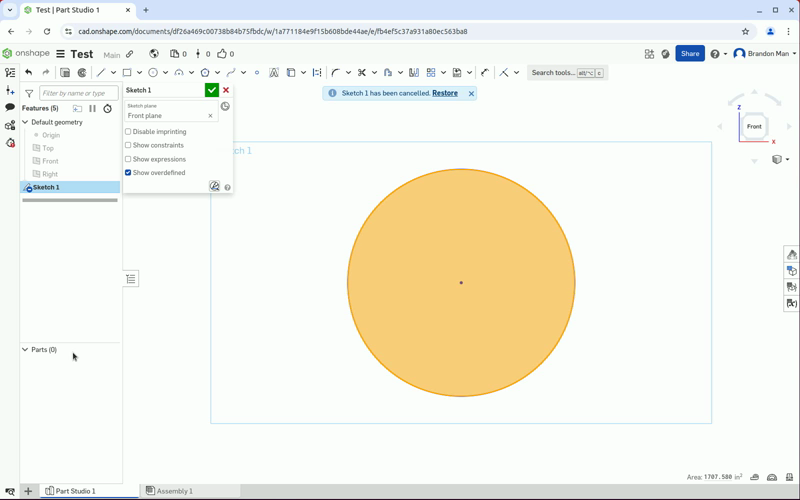
key(shift+e)
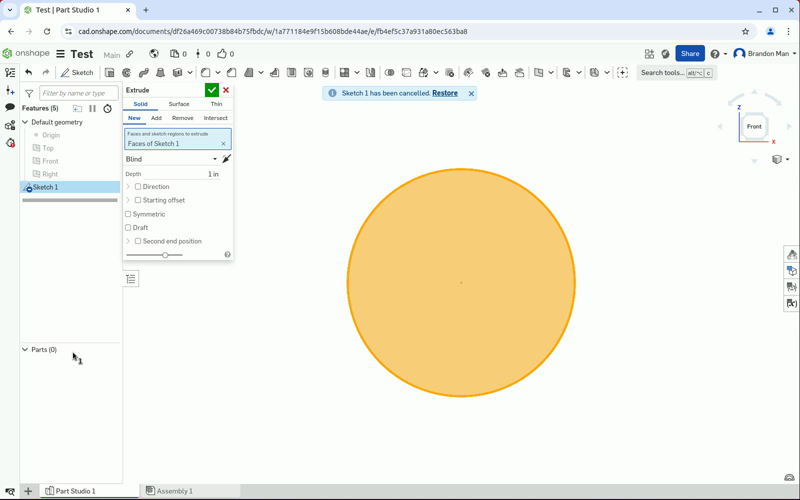
mouse_move(143, 106)
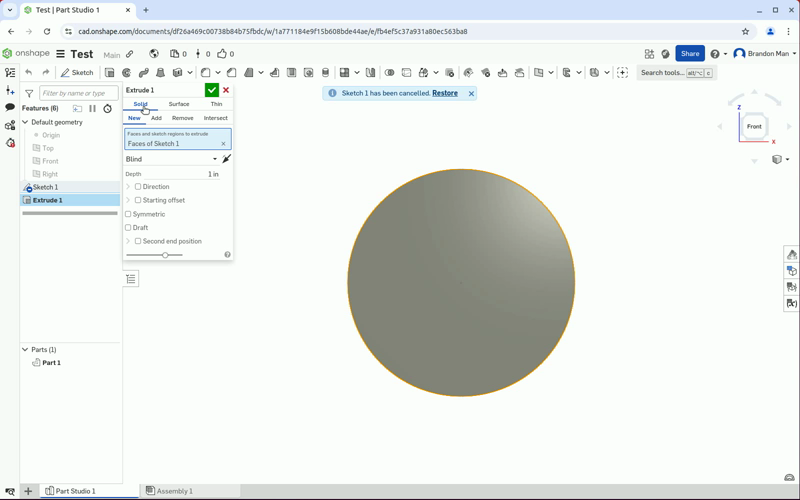
click(143, 106)
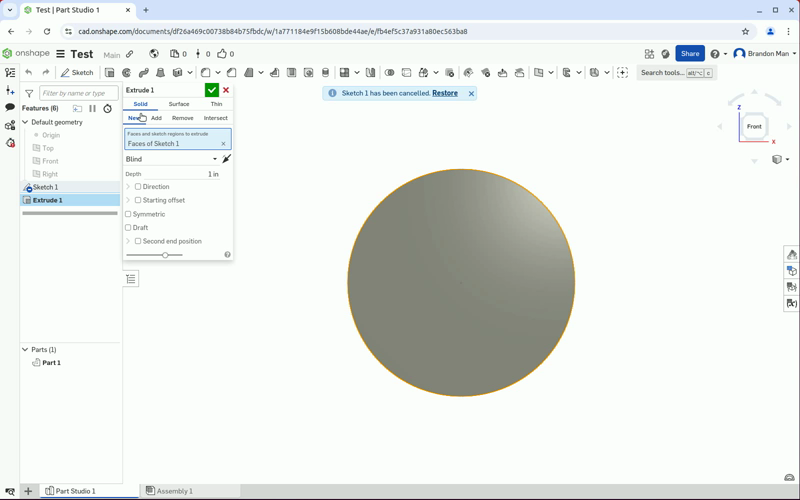
mouse_move(137, 120)
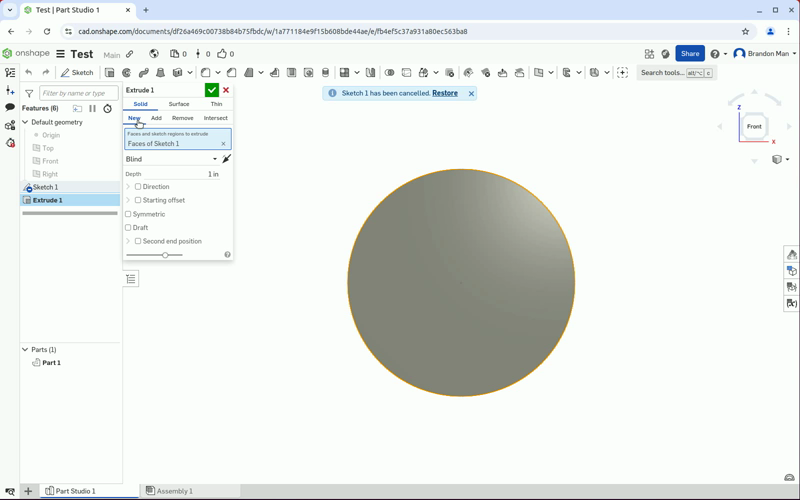
click(137, 120)
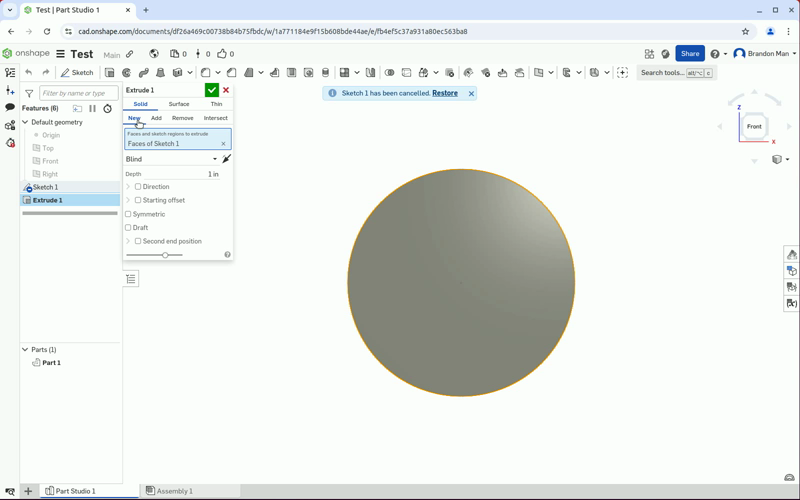
key(tab, 4)
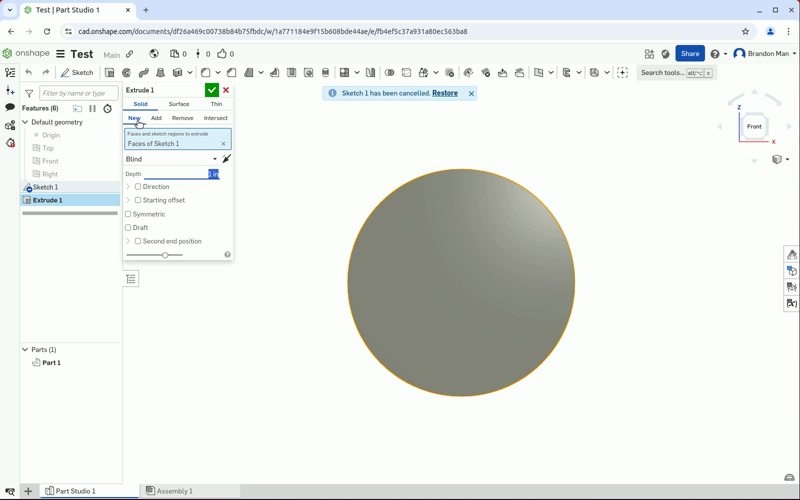
text(7.703)
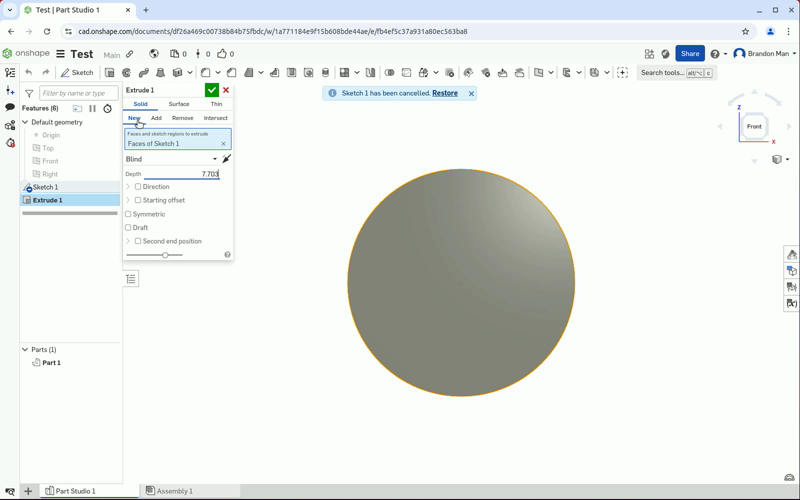
key(enter)
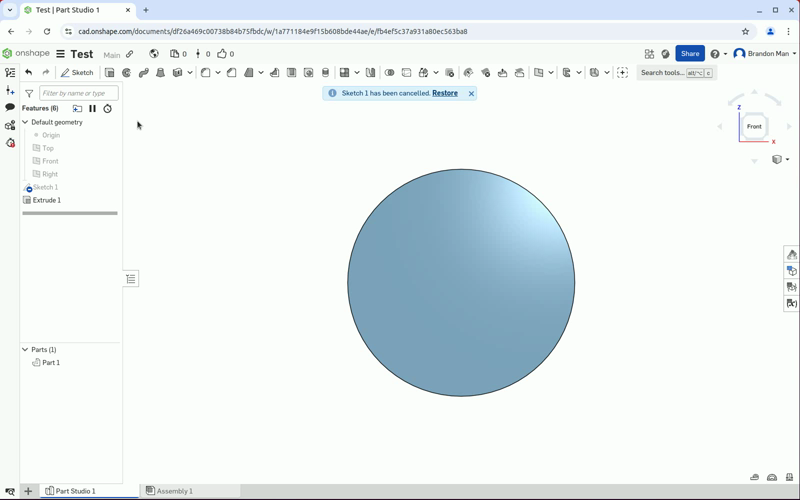
key(shift+h)
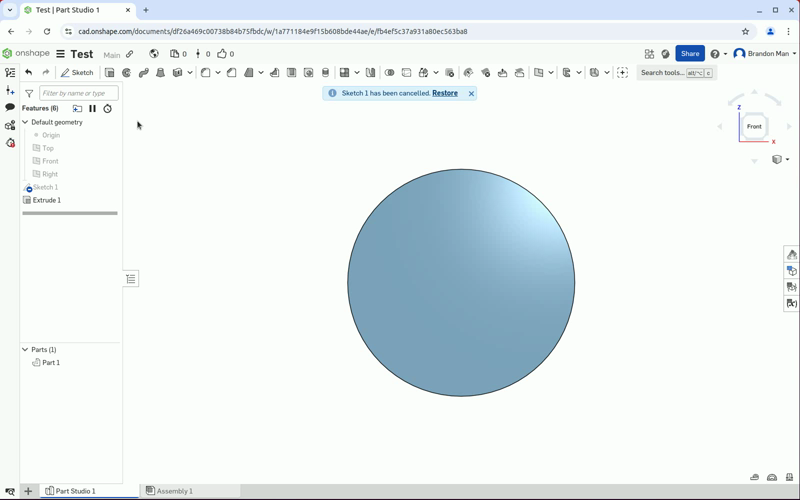
key(shift+h)
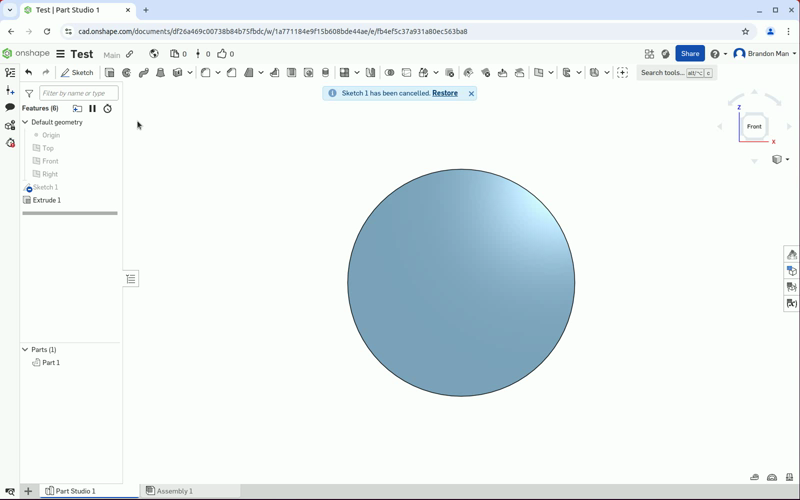
mouse_move(73, 189)
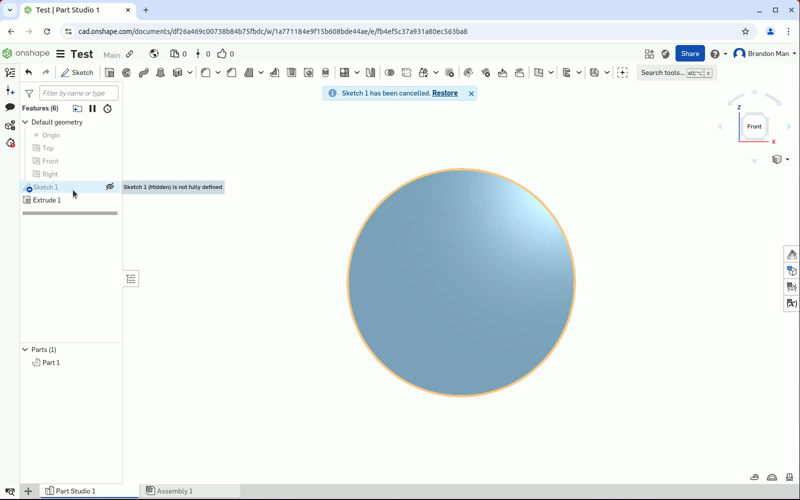
click(73, 189)
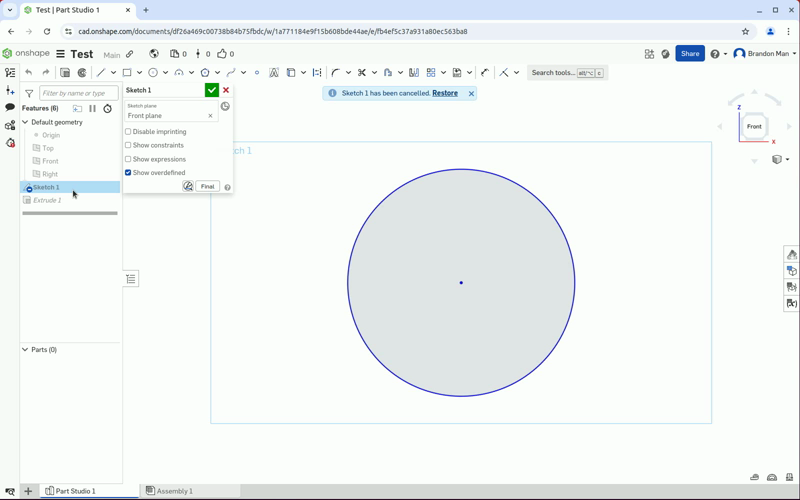
mouse_move(229, 92)
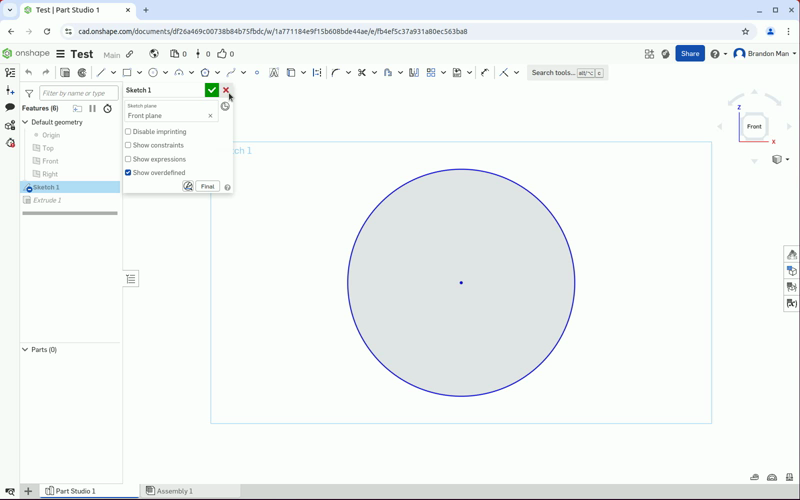
click(229, 92)
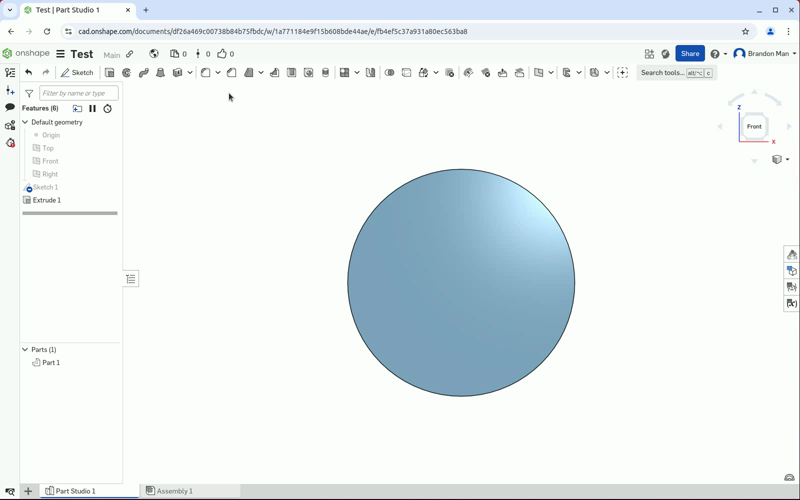
mouse_move(541, 75)
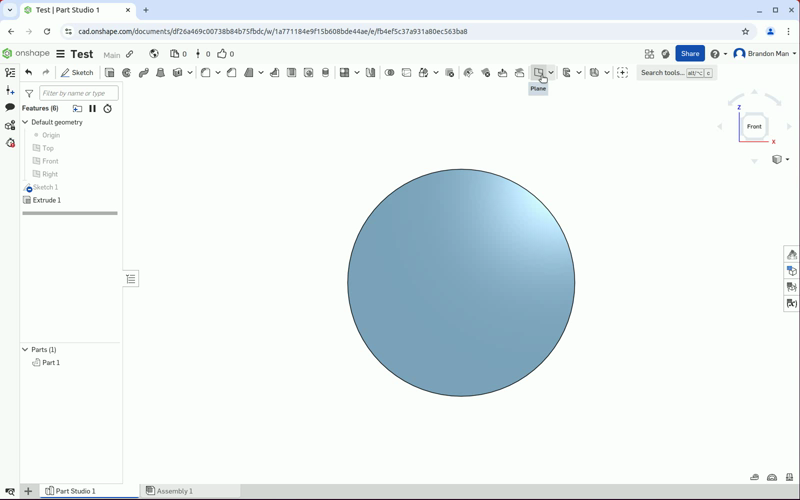
click(541, 75)
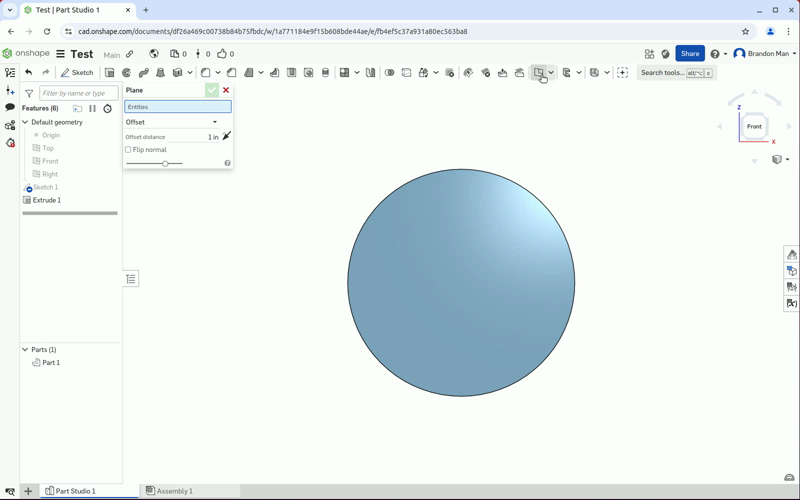
mouse_move(73, 163)
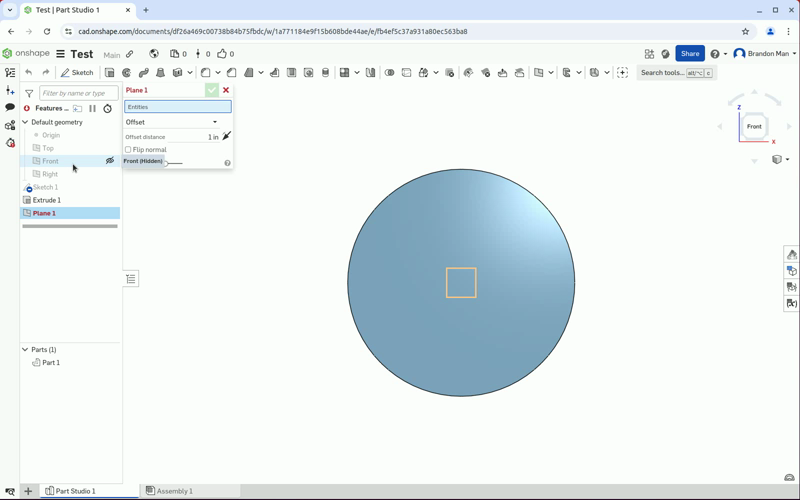
click(73, 163)
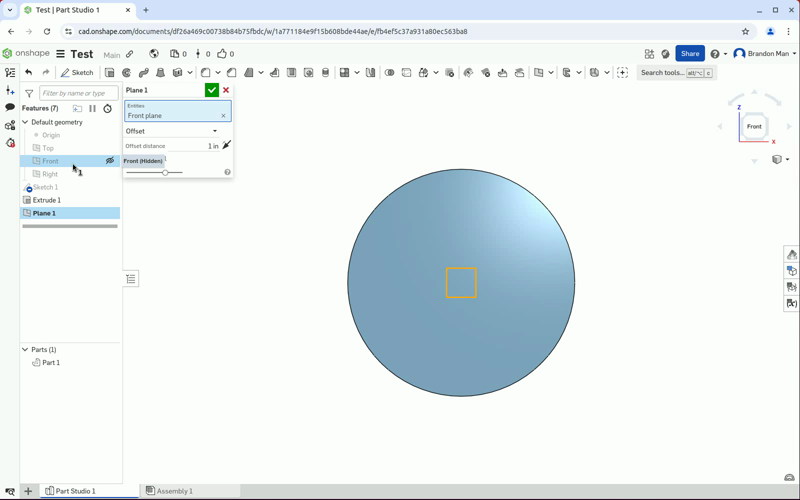
key(tab, 2)
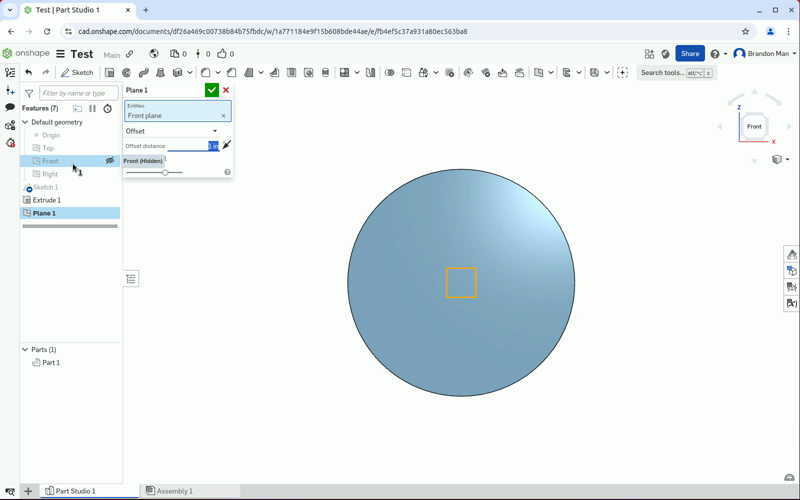
text(7.703)
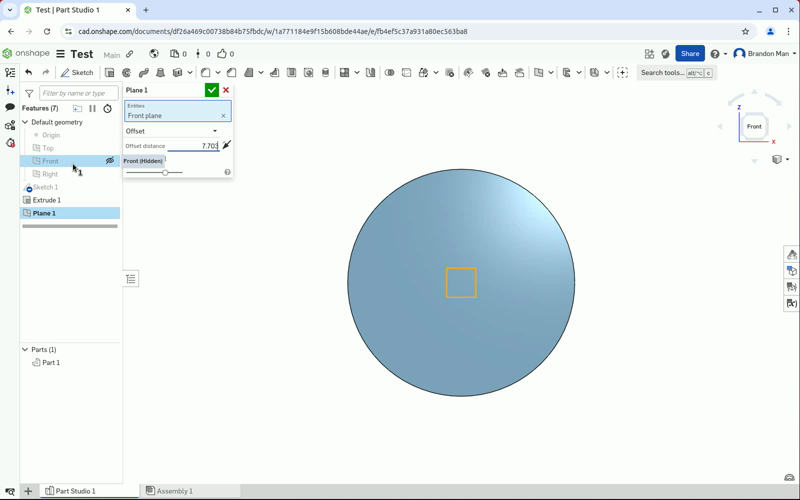
key(enter, 2)
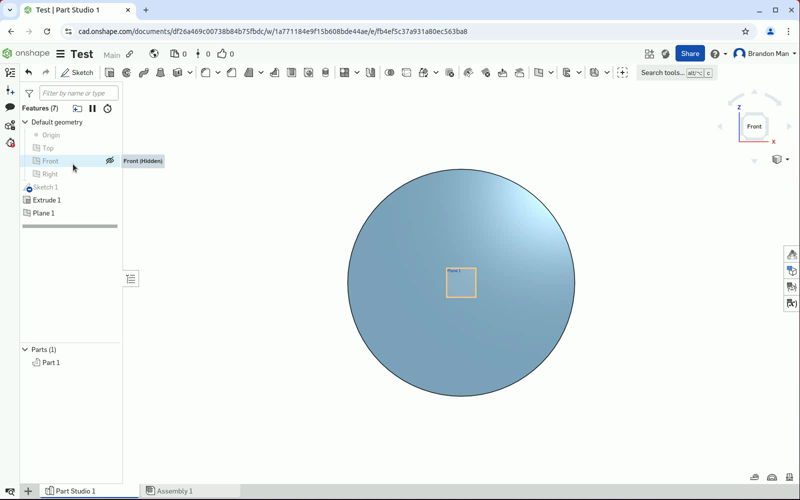
key(shift+s)
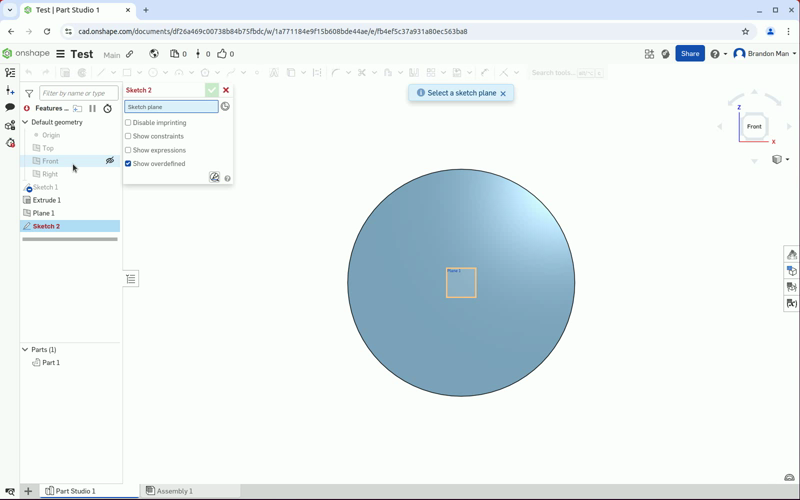
mouse_move(73, 215)
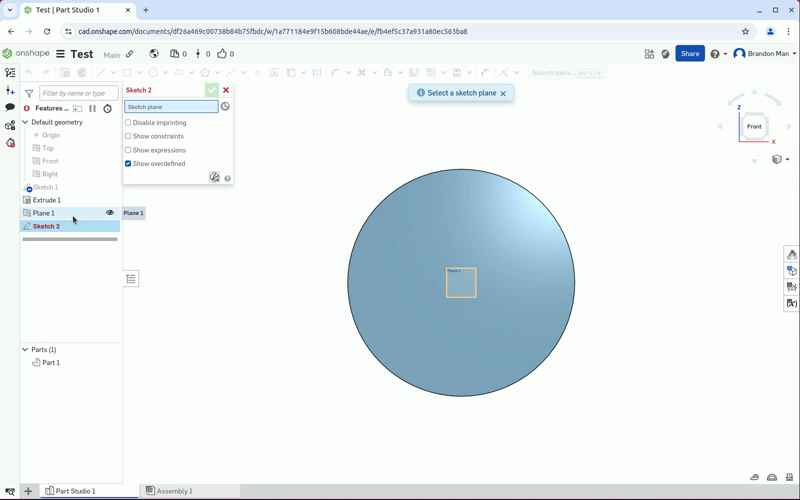
click(73, 215)
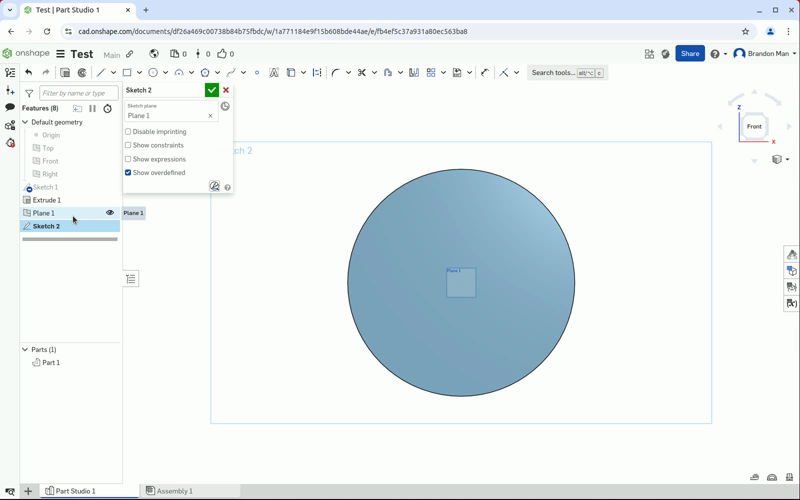
mouse_move(73, 352)
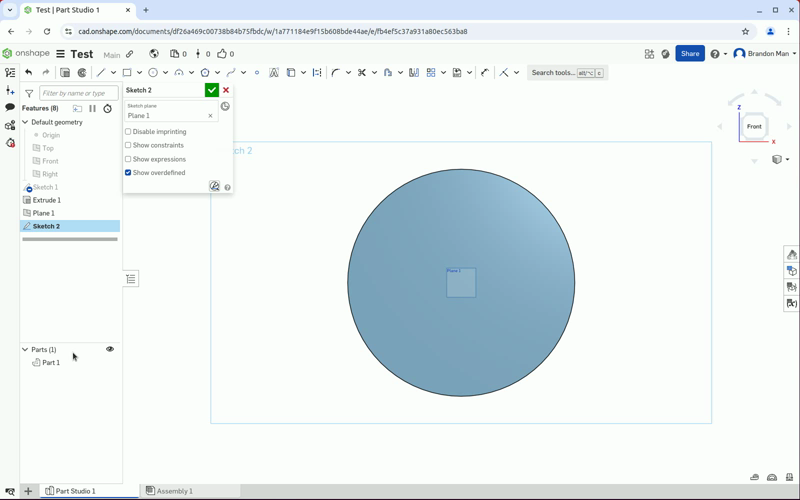
key(y)
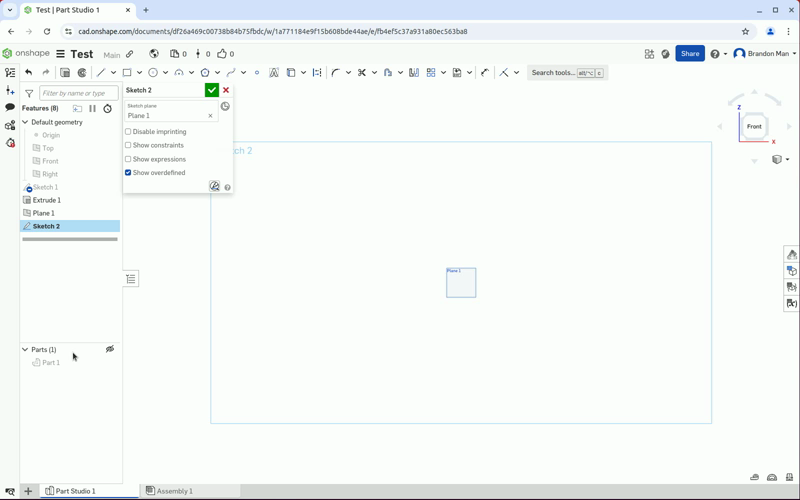
key(c)
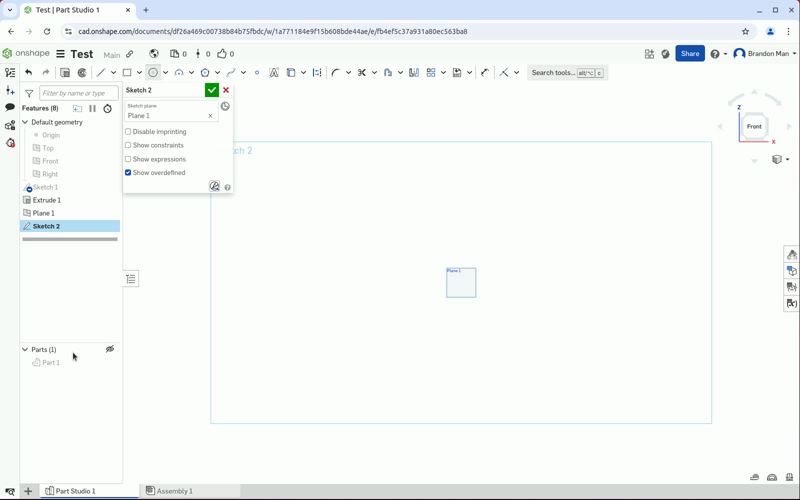
key_down(shift)
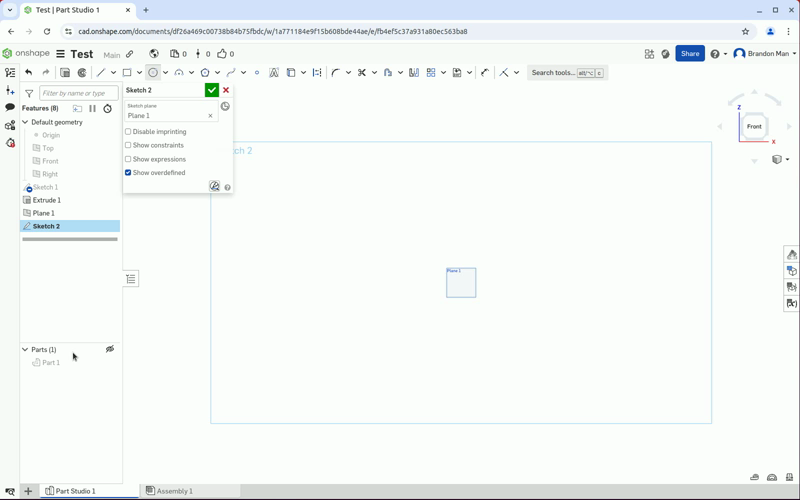
mouse_move(461, 282)
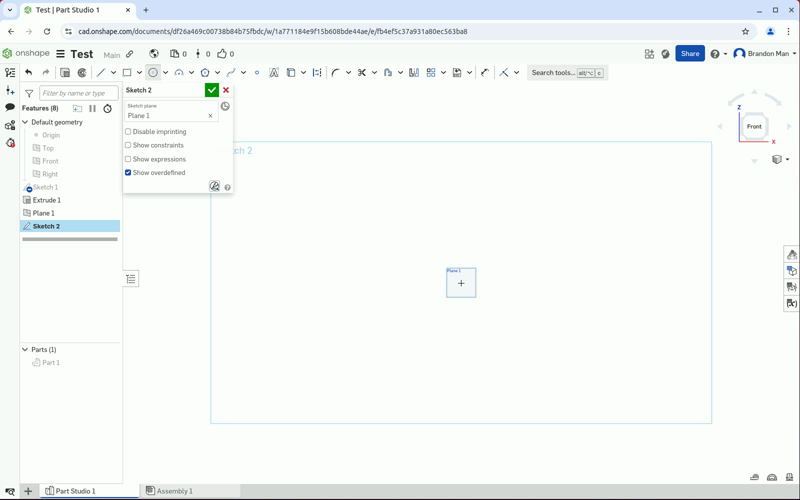
click(461, 282)
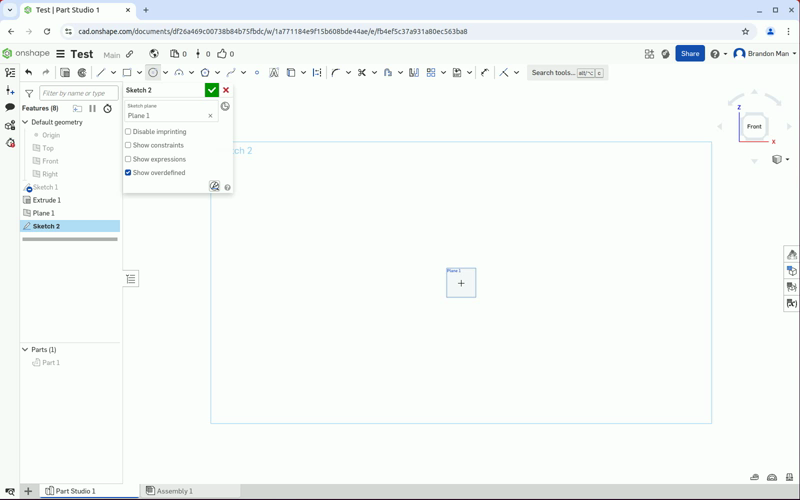
key_up(shift)
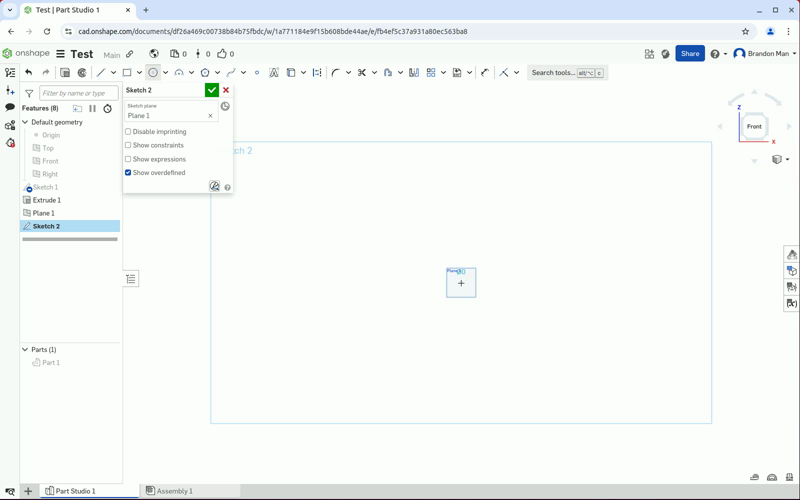
mouse_move(480, 282)
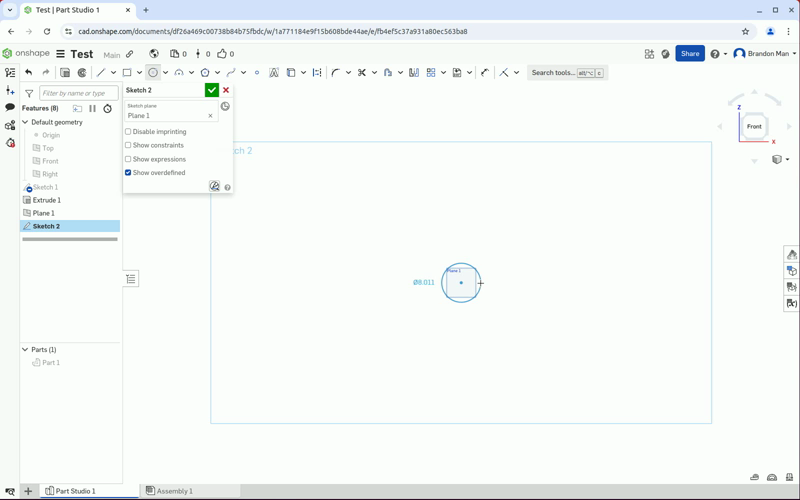
click(480, 282)
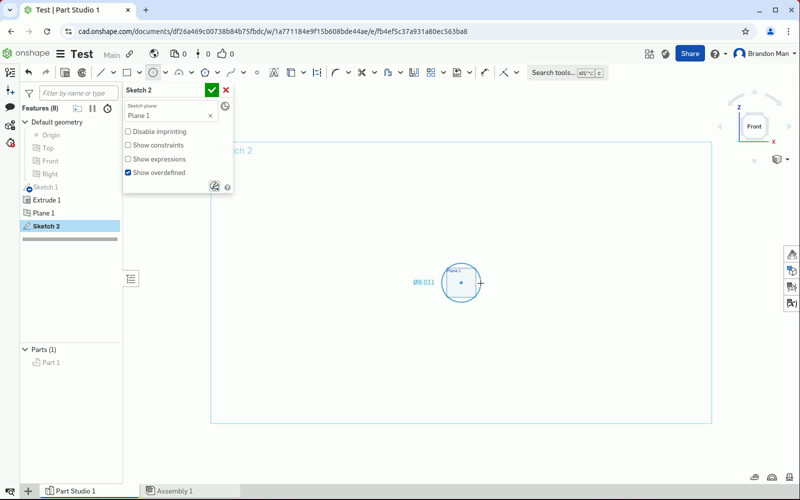
key(esc)
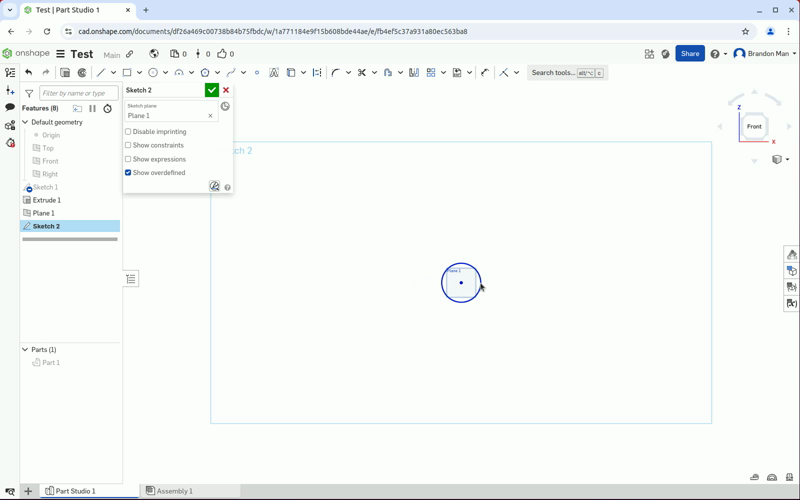
mouse_move(466, 283)
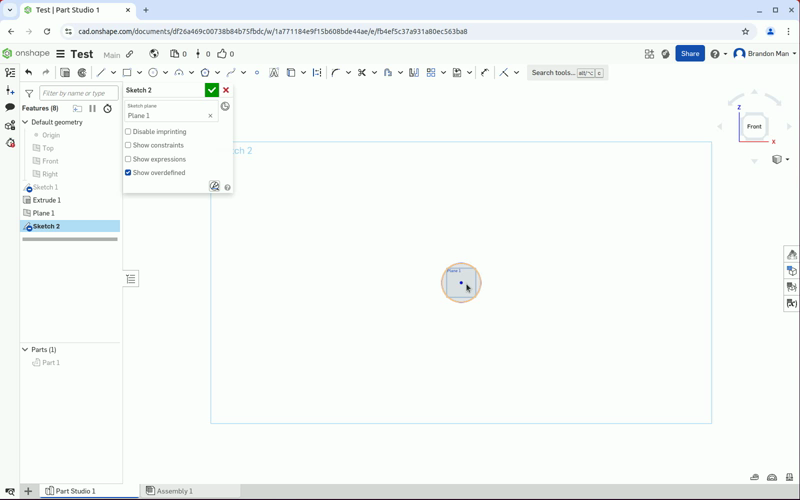
scroll(6)
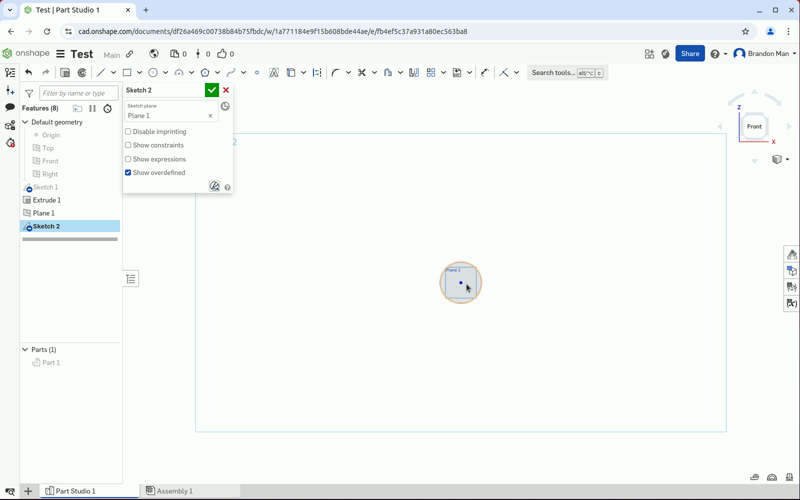
scroll(6)
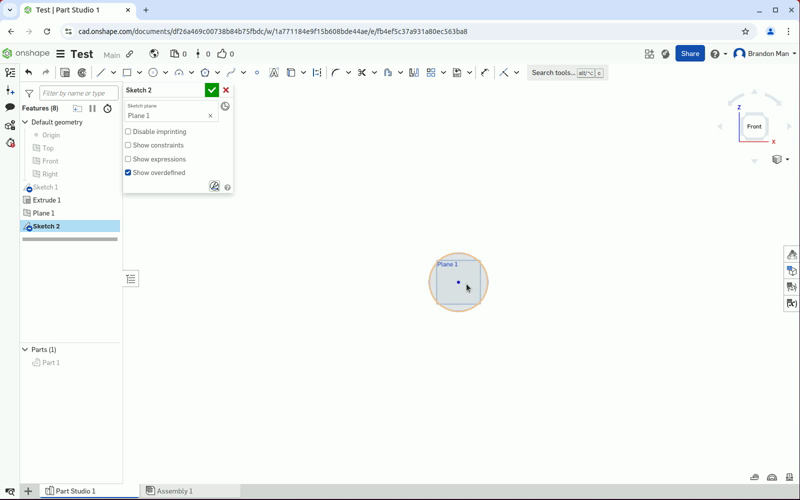
scroll(6)
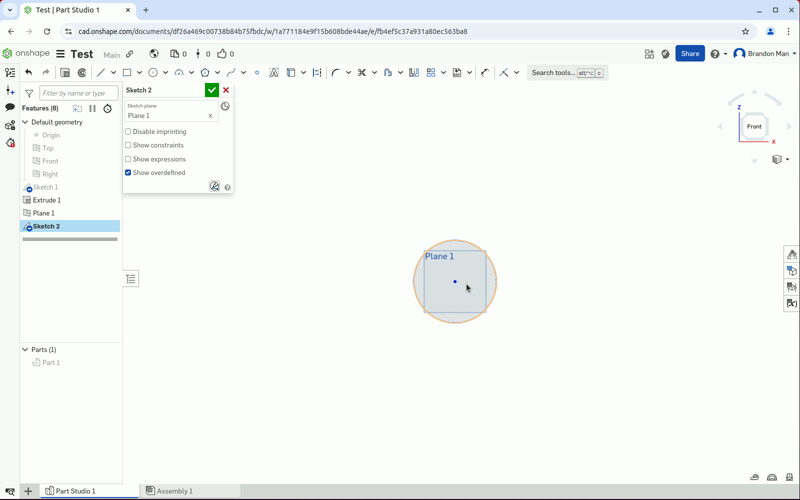
scroll(6)
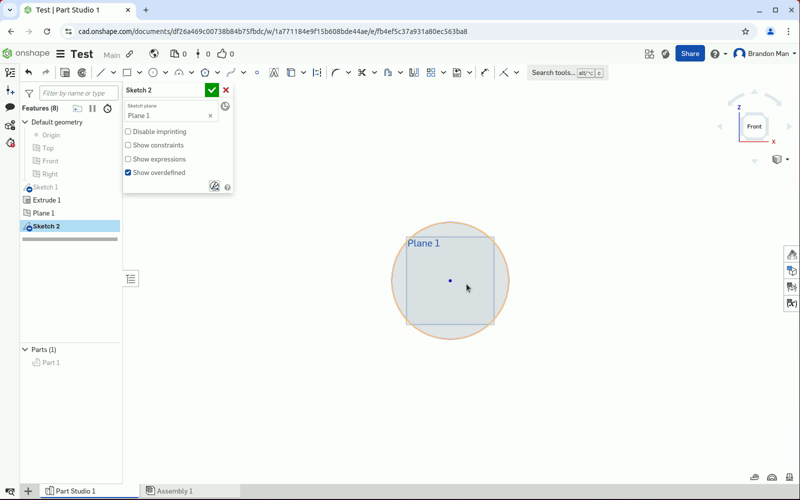
scroll(6)
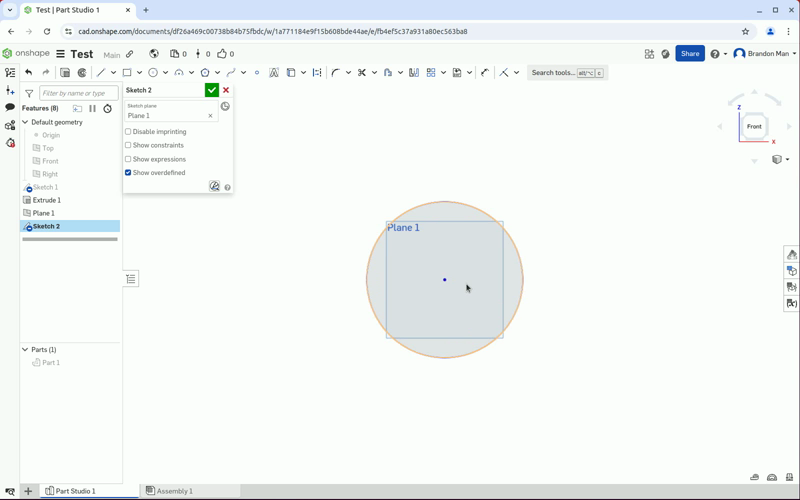
scroll(6)
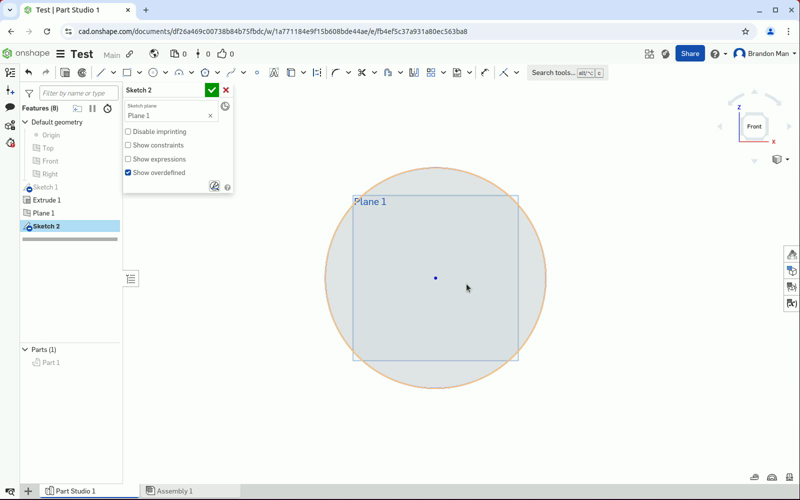
scroll(6)
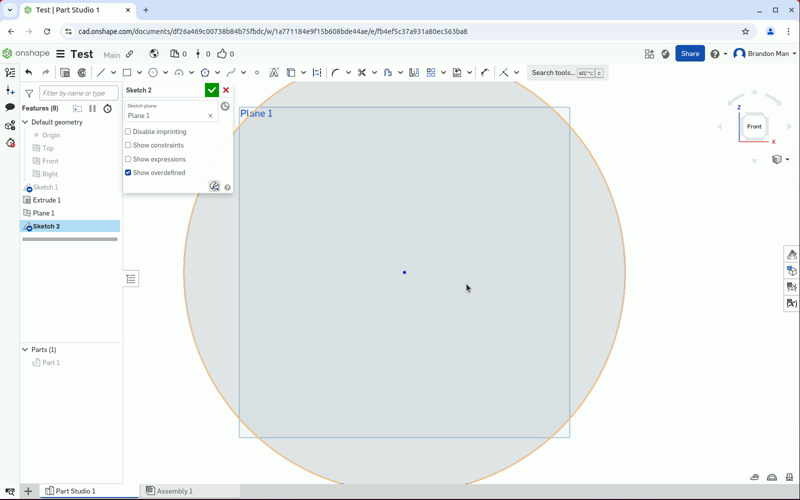
click(466, 283)
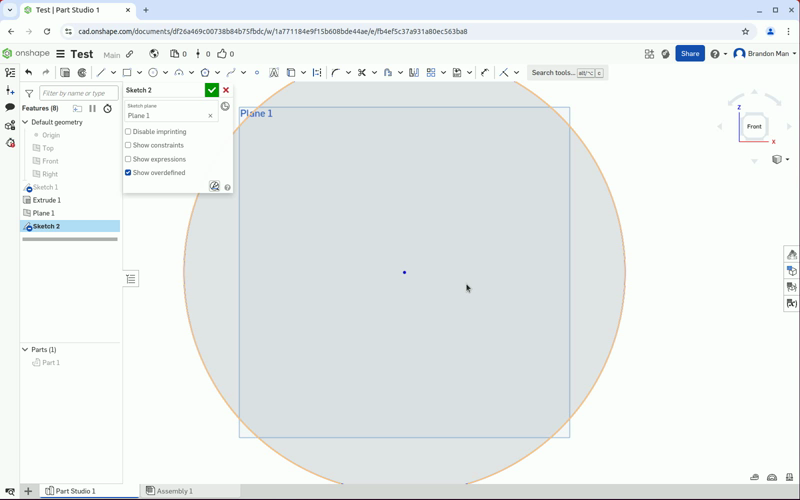
scroll(-6)
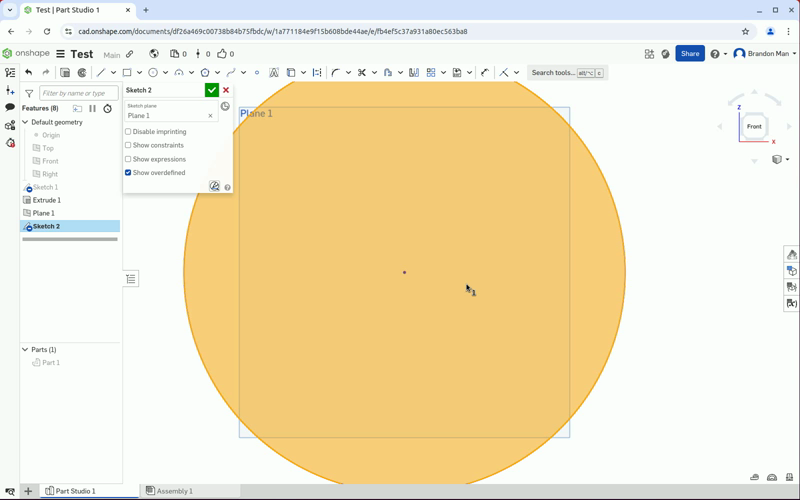
scroll(-6)
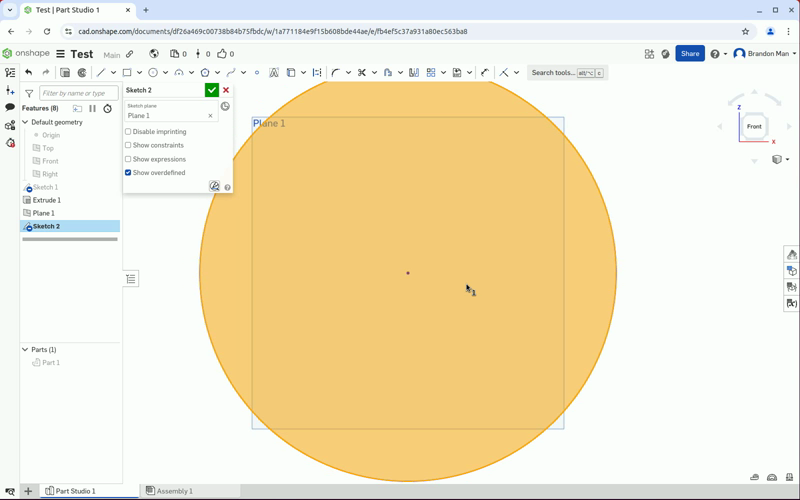
scroll(-6)
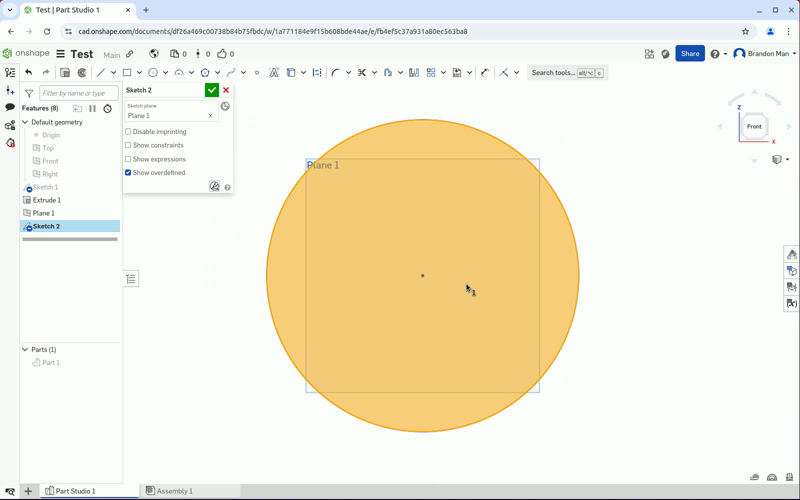
scroll(-6)
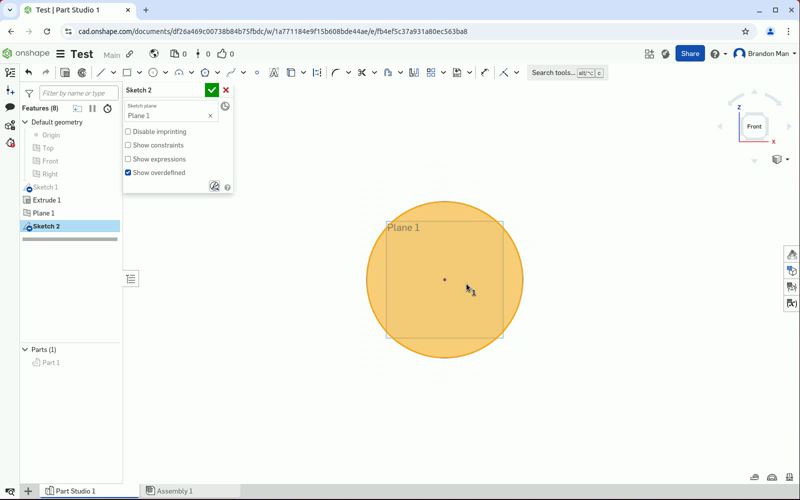
scroll(-6)
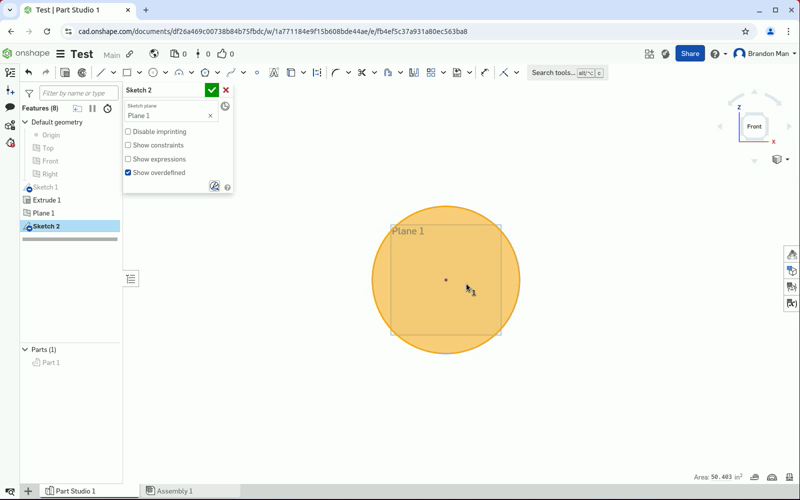
scroll(-6)
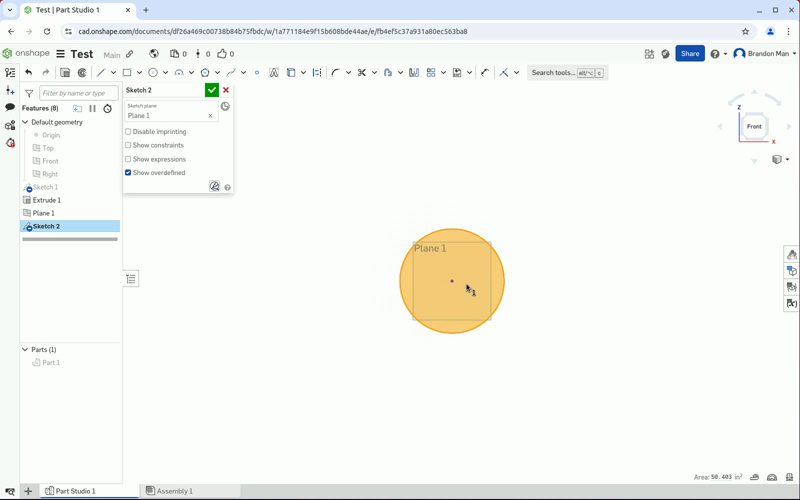
scroll(-6)
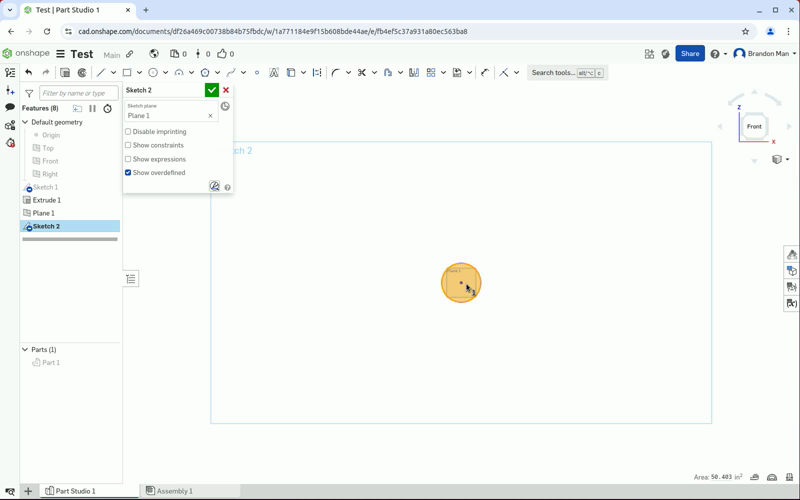
mouse_move(73, 352)
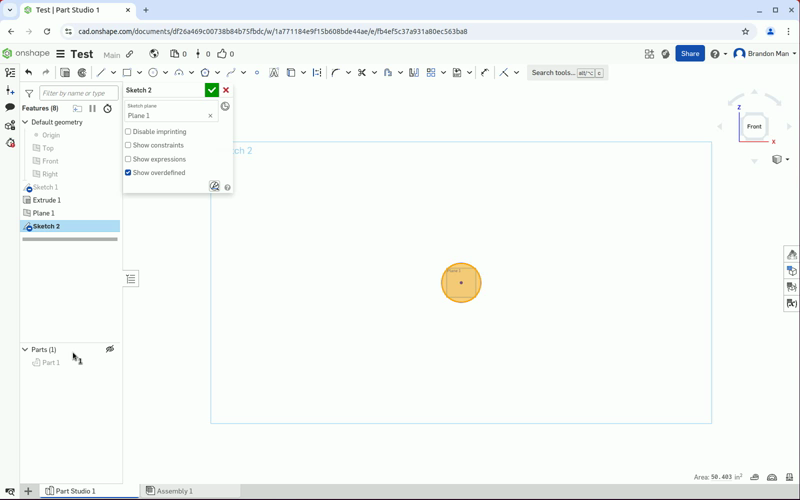
key(shift+y)
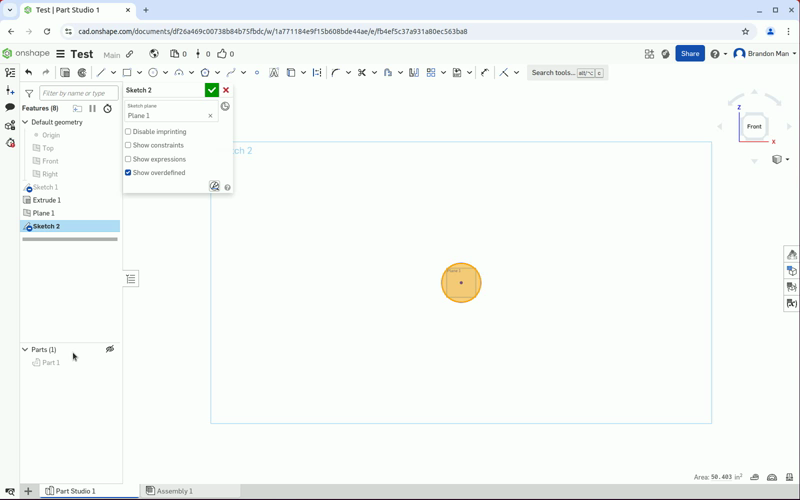
key(shift+e)
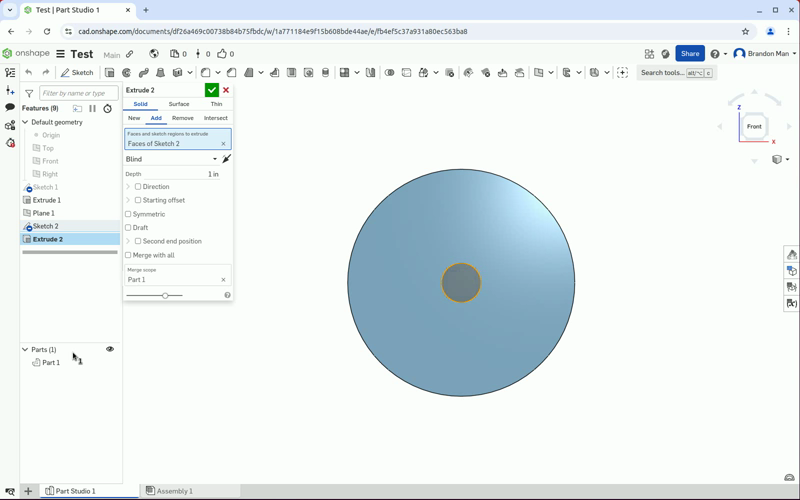
mouse_move(143, 106)
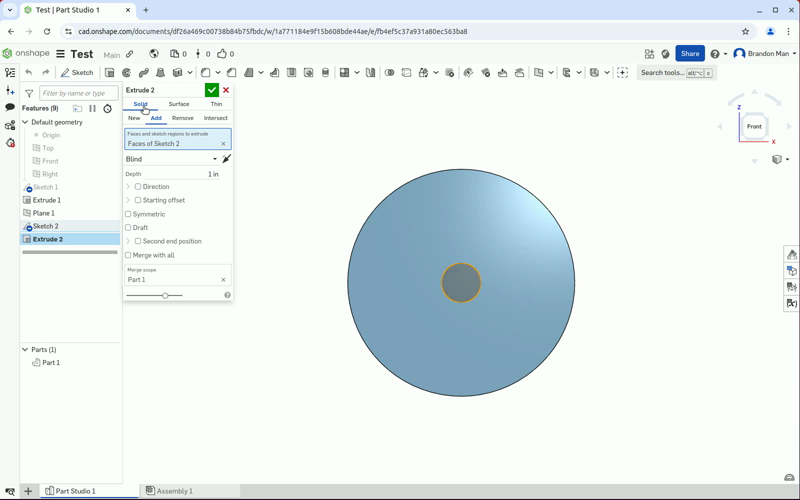
click(143, 106)
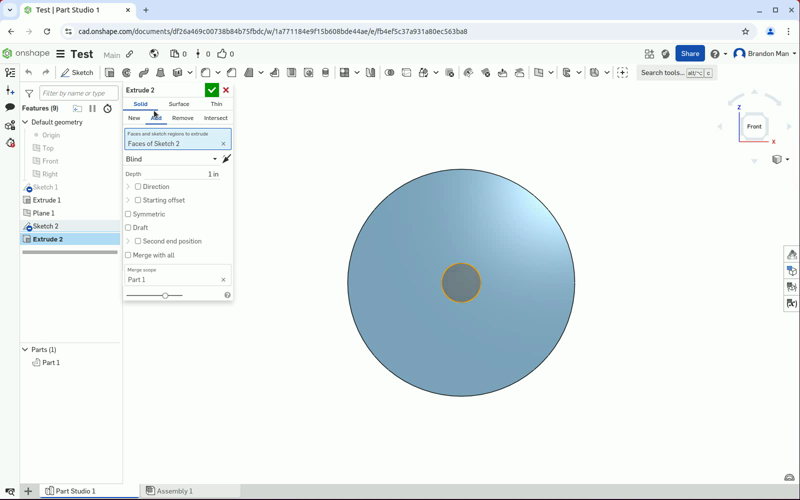
mouse_move(186, 120)
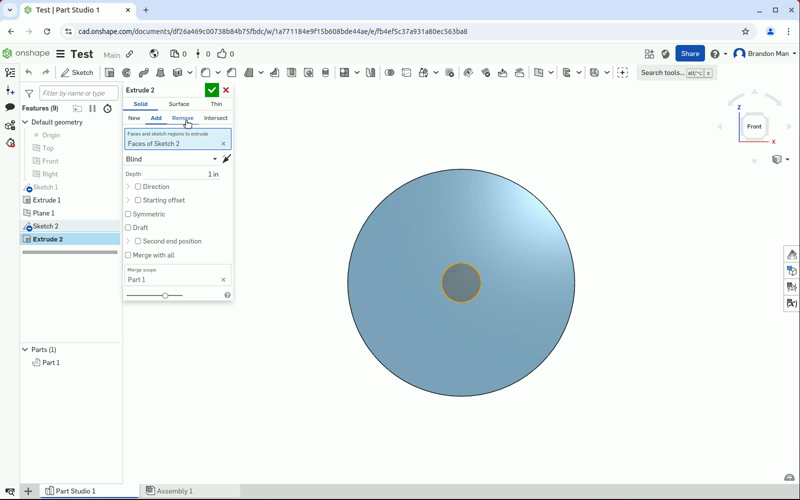
click(186, 120)
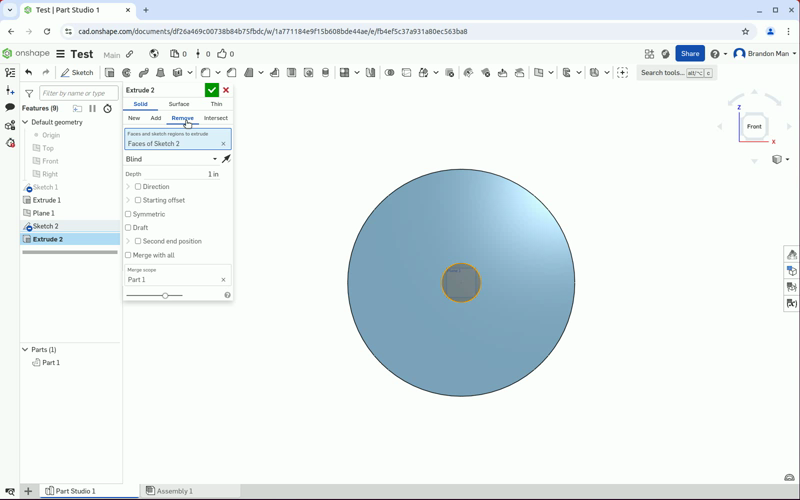
key(tab, 4)
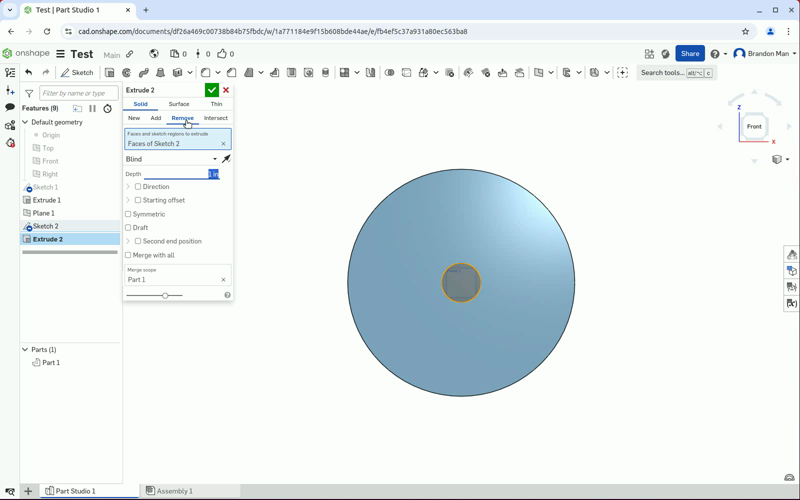
text(30.811)
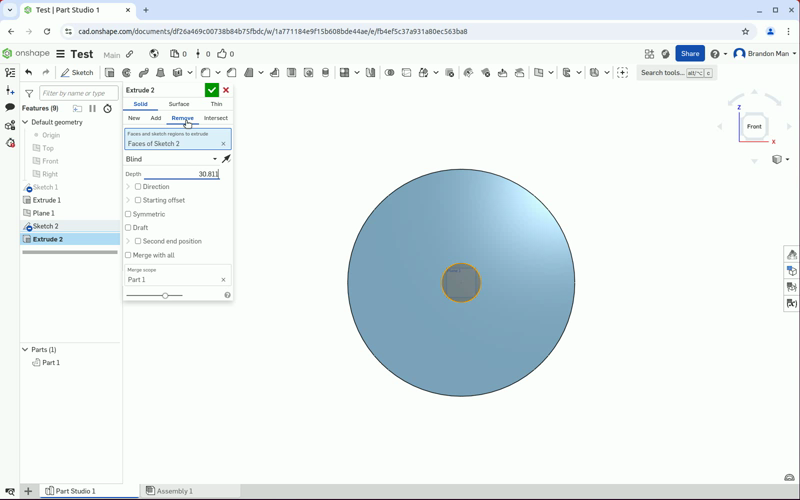
key(tab, 6)
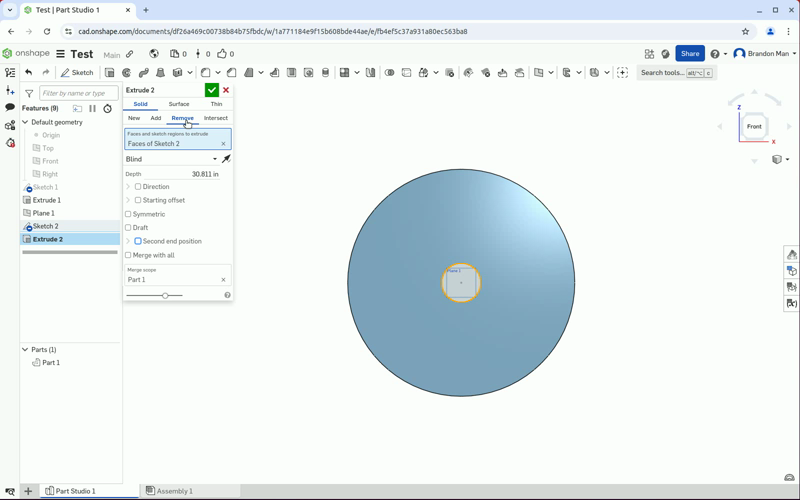
key(space)
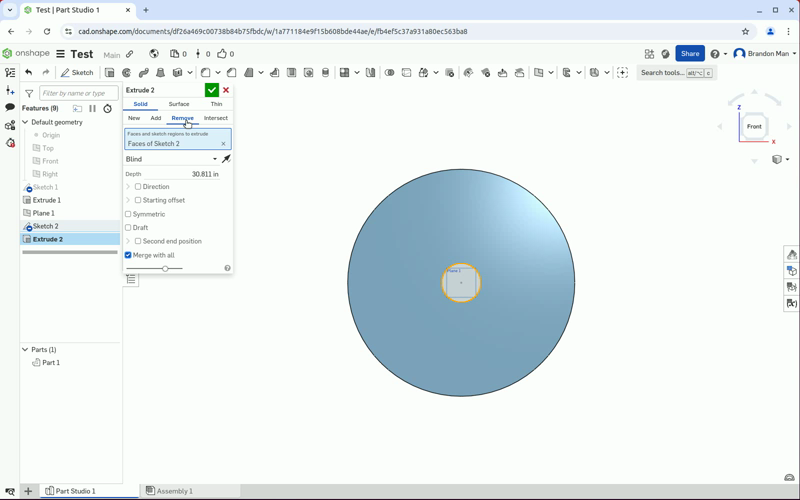
key(enter)
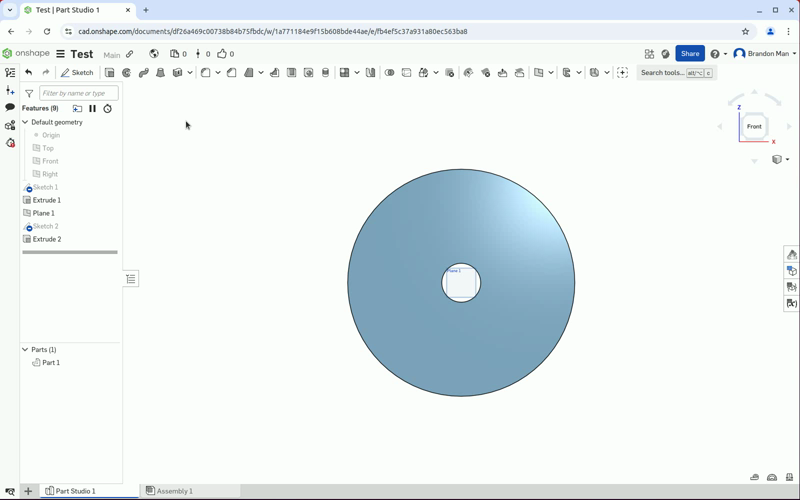
key(shift+h)
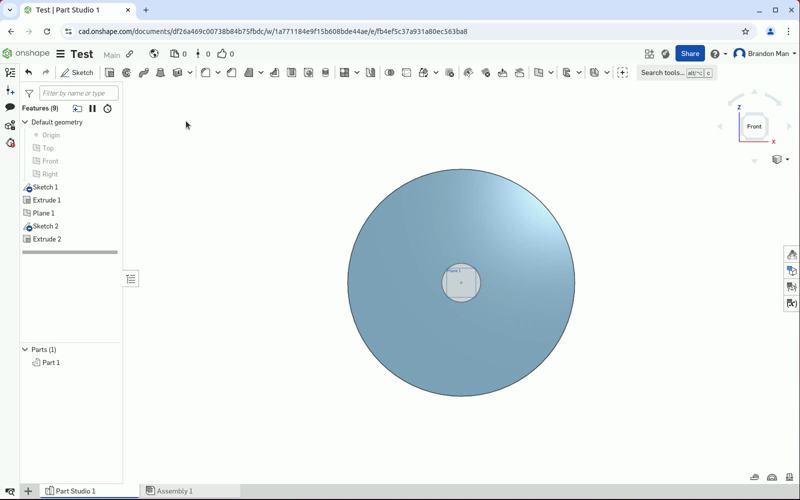
key(shift+h)
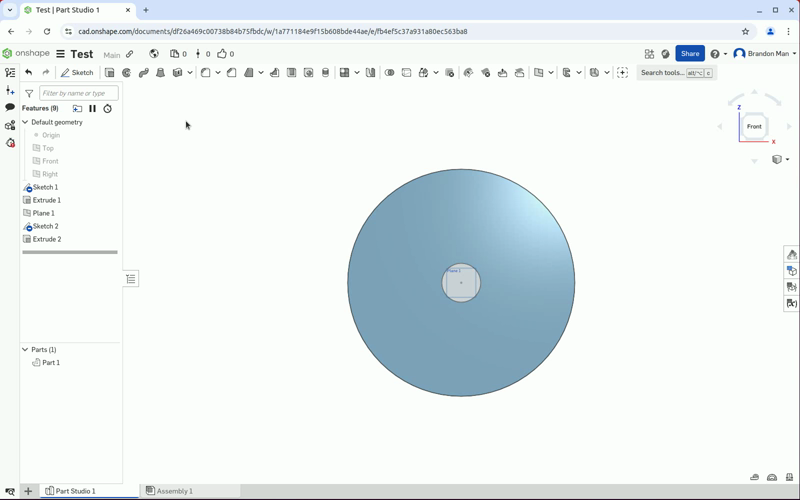
key(shift+7)
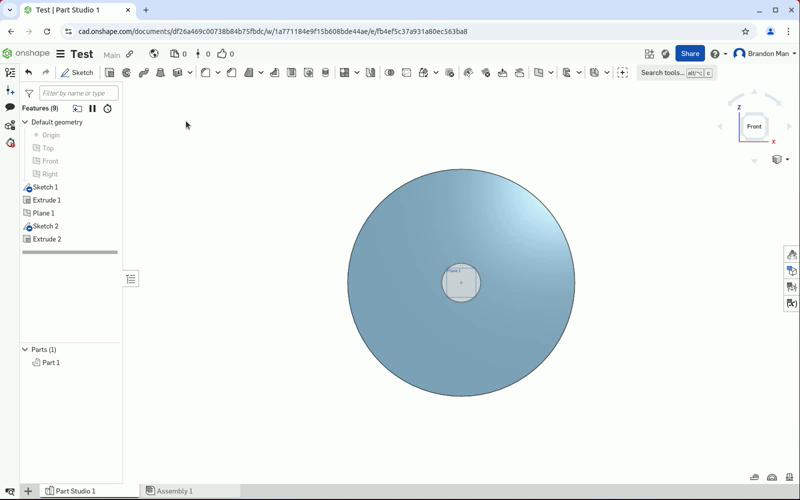
key(left, 2)
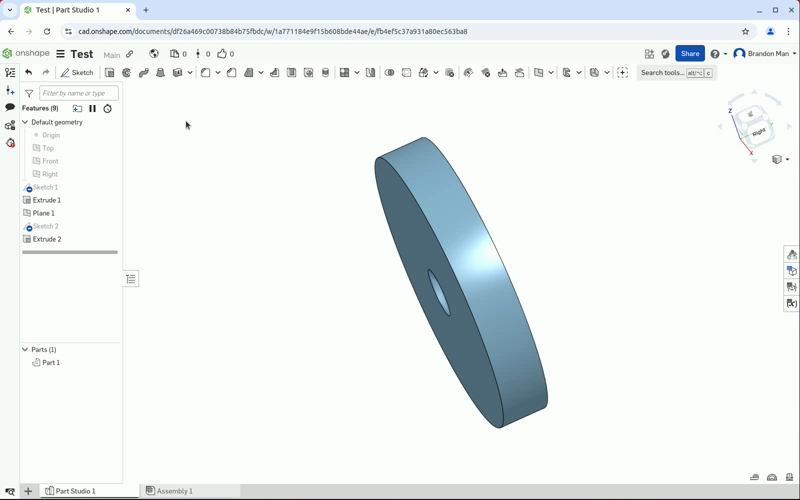
key(down, 2)
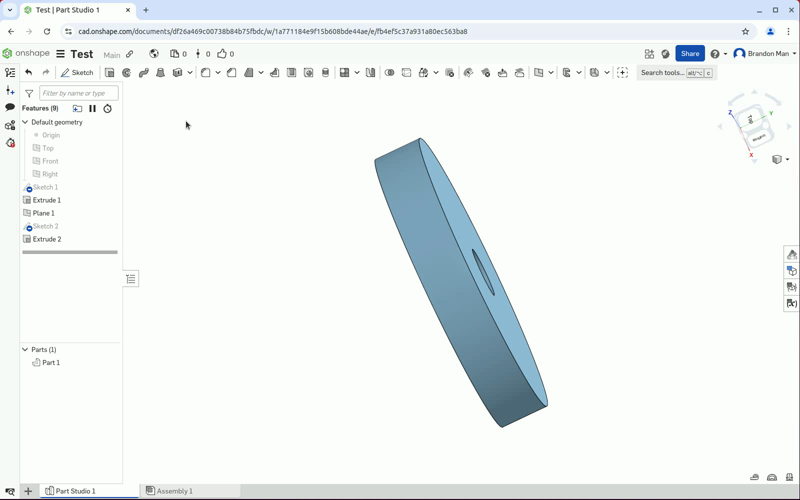
key(up, 2)
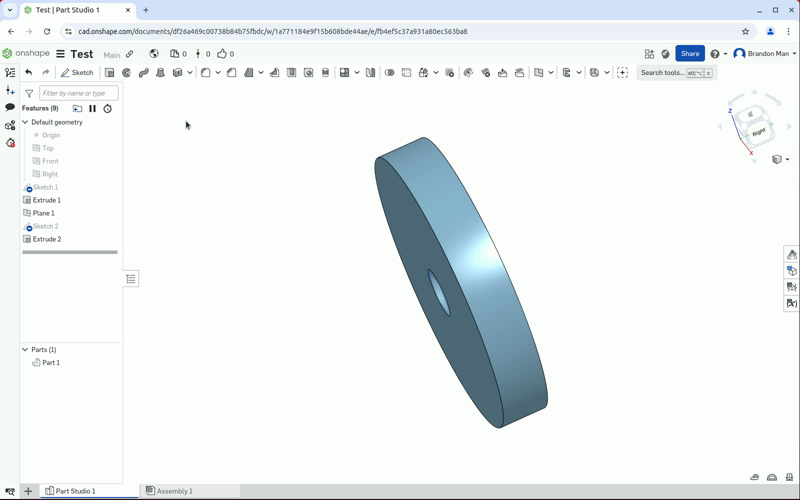
key(right, 2)
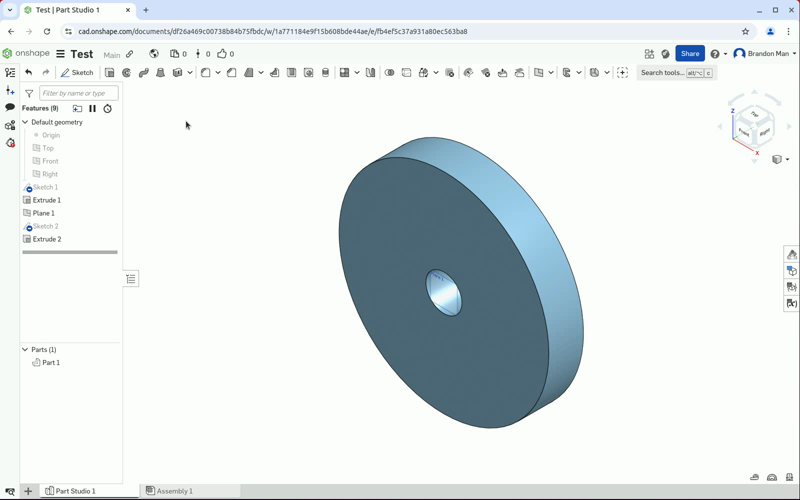
mouse_move(73, 189)
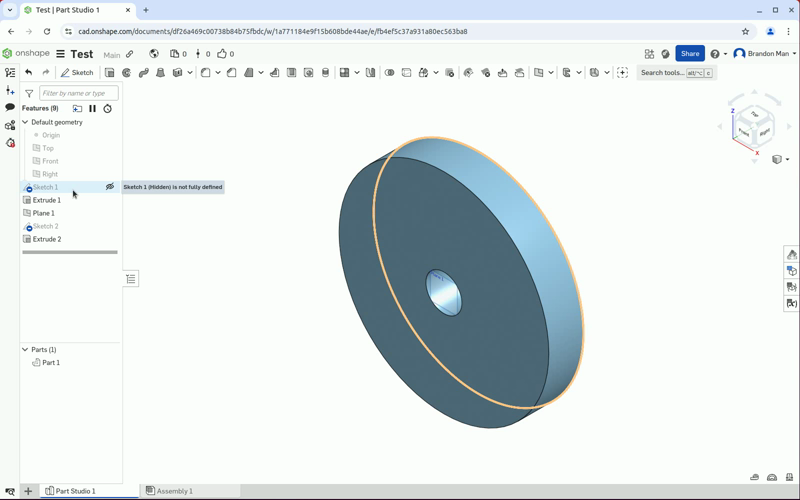
click(73, 189)